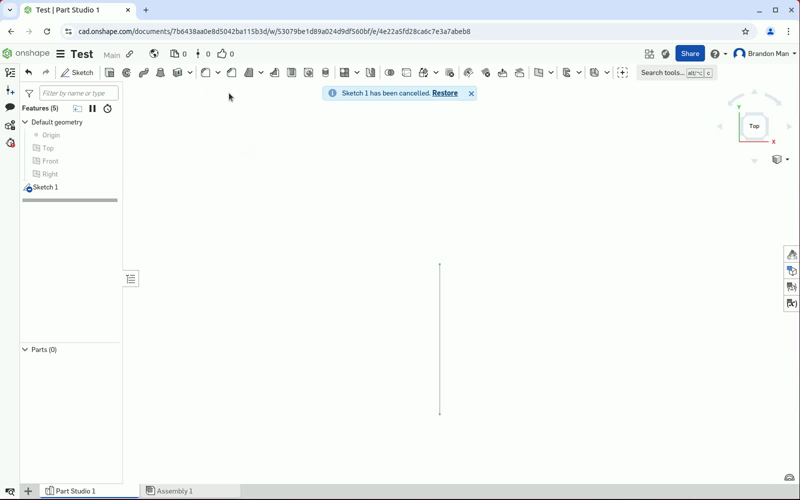
key(shift+h)
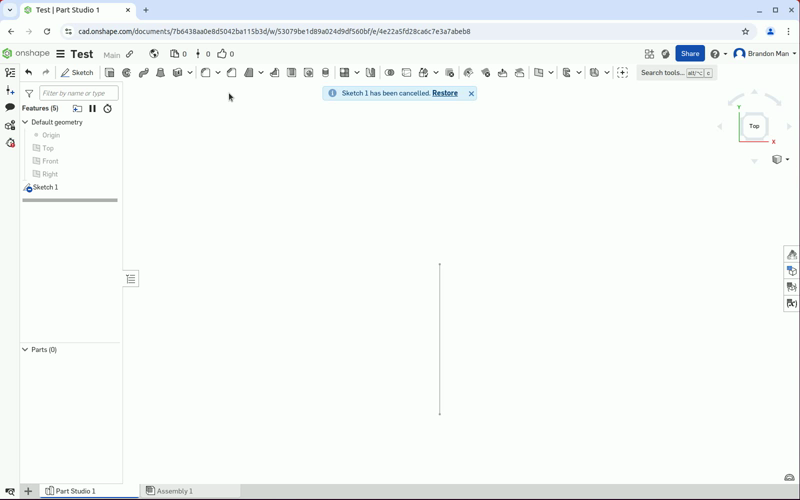
key(shift+s)
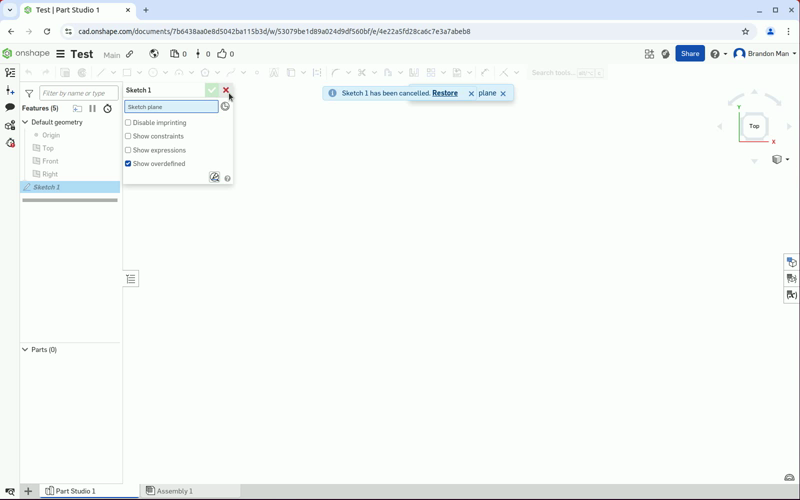
mouse_move(73, 150)
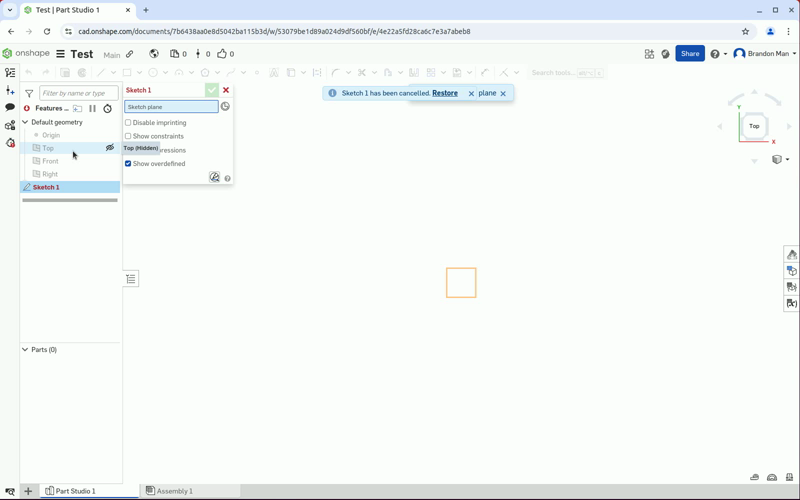
click(73, 150)
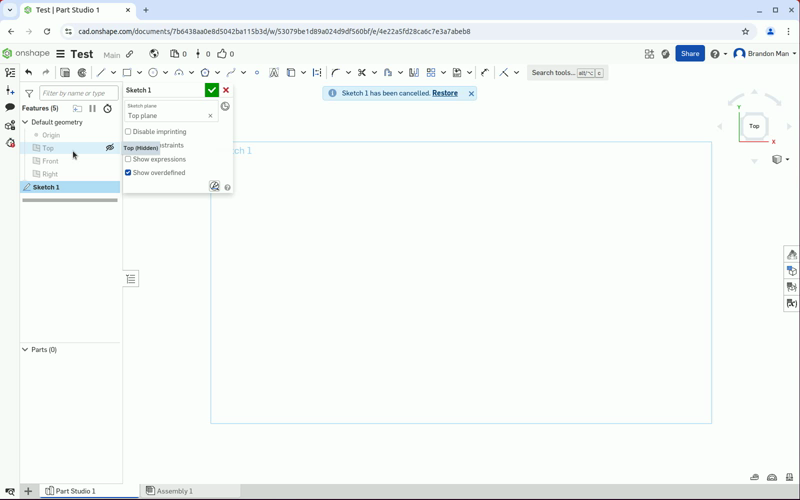
mouse_move(73, 352)
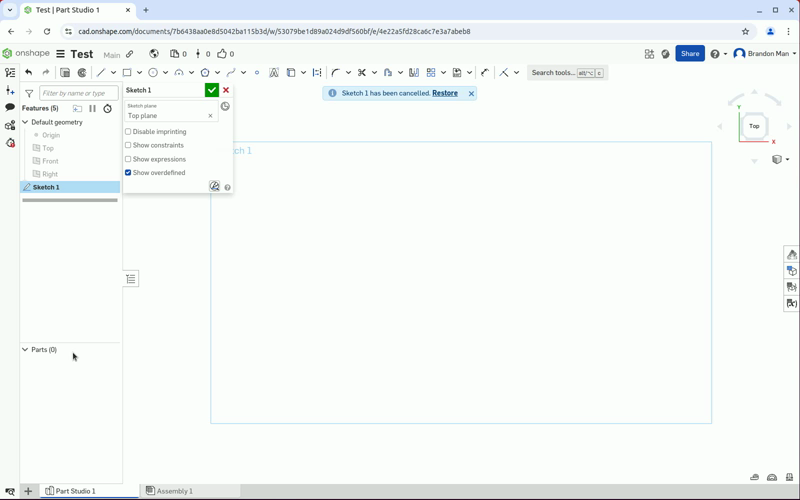
key(y)
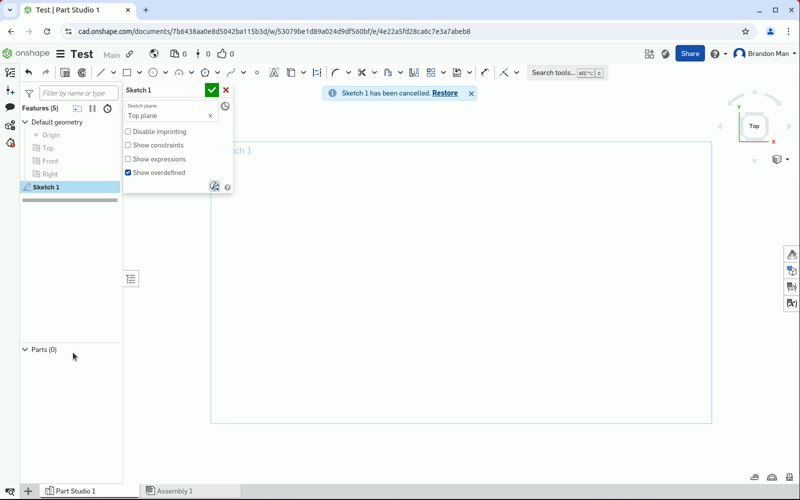
key(c)
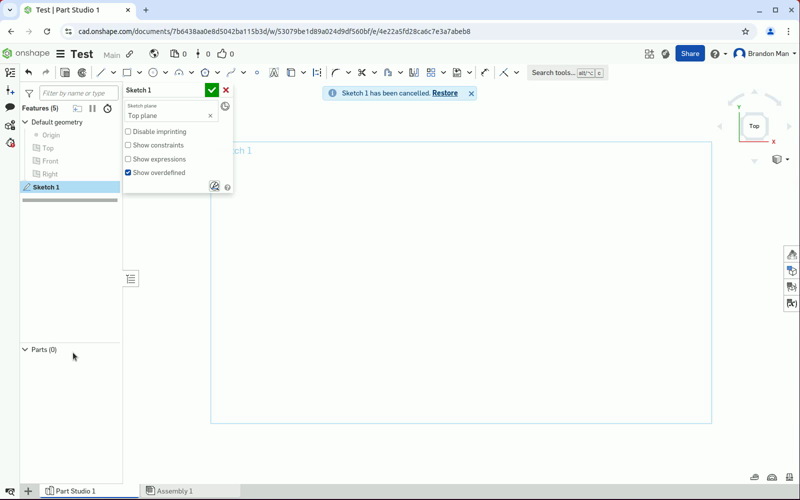
key_down(shift)
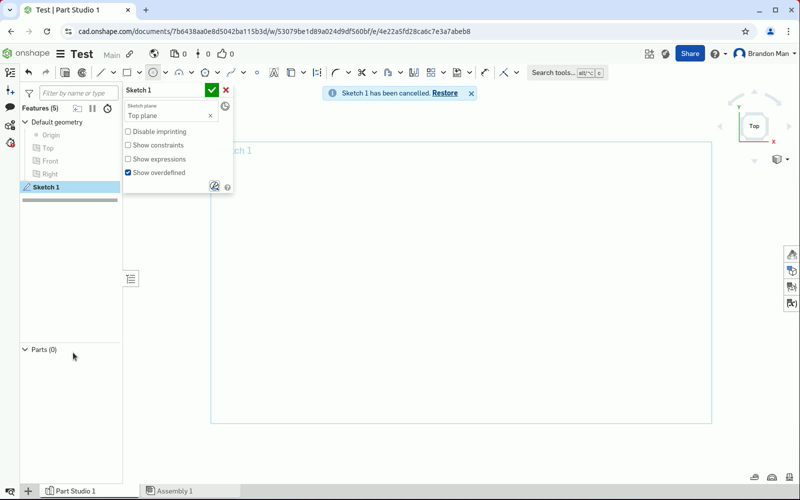
mouse_move(461, 282)
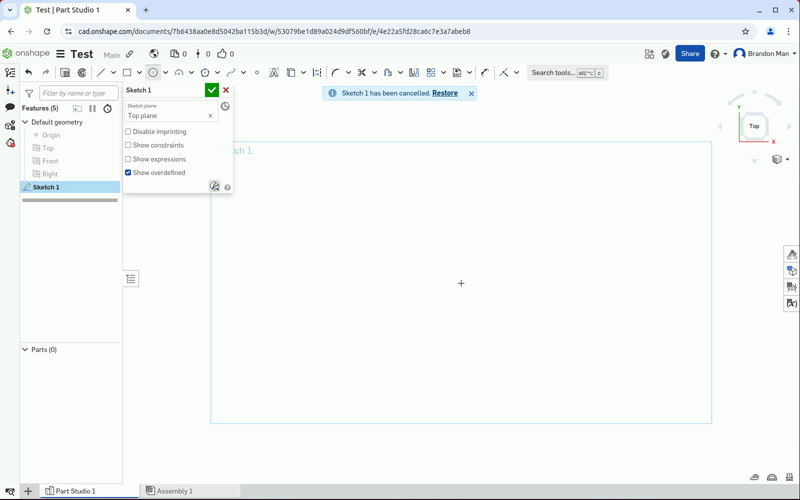
click(461, 282)
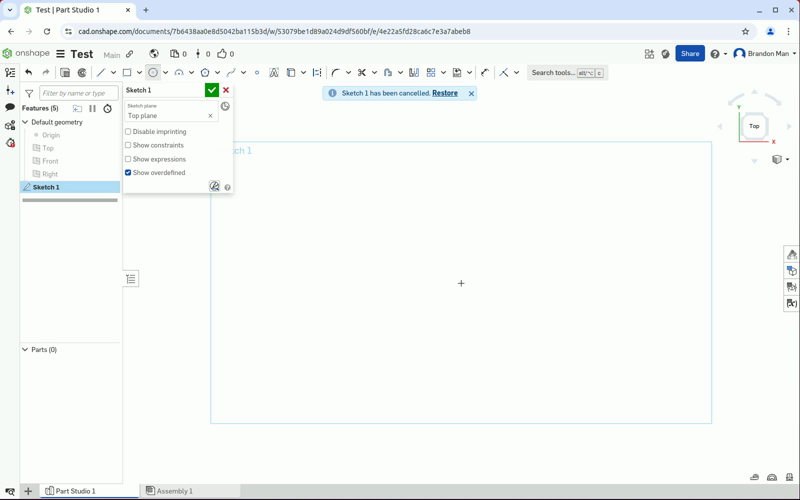
key_up(shift)
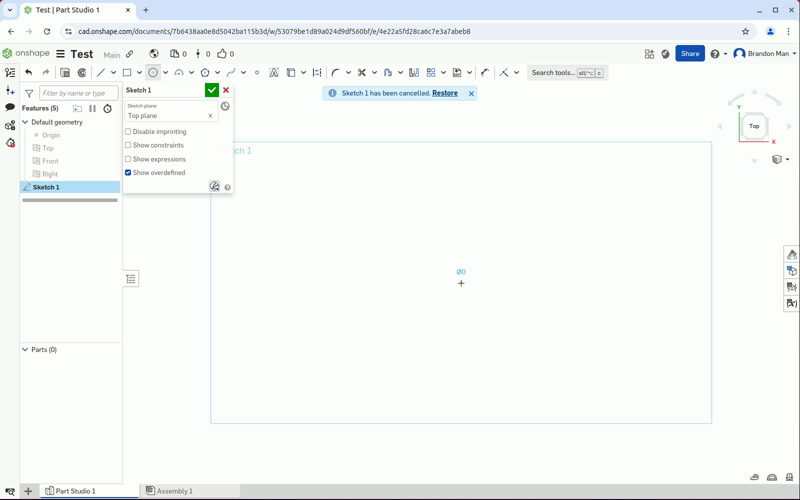
mouse_move(574, 282)
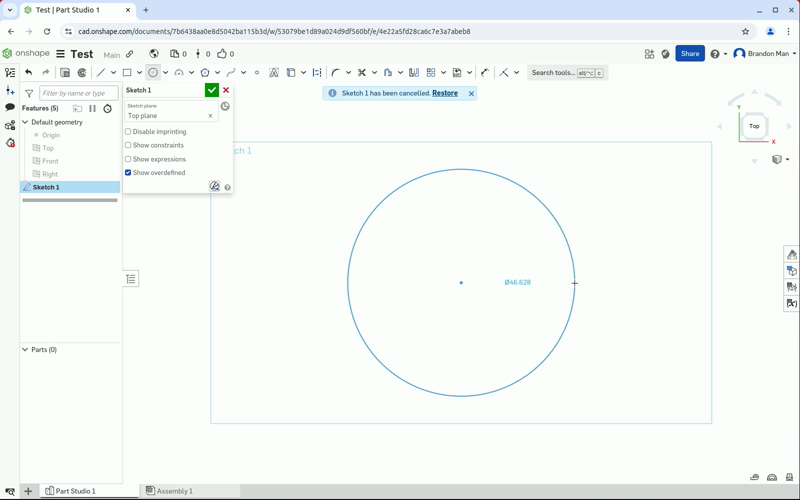
click(574, 282)
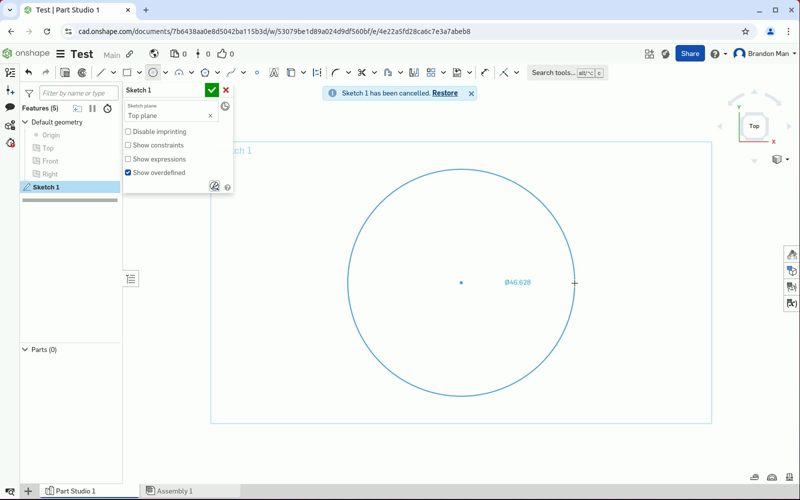
key(esc)
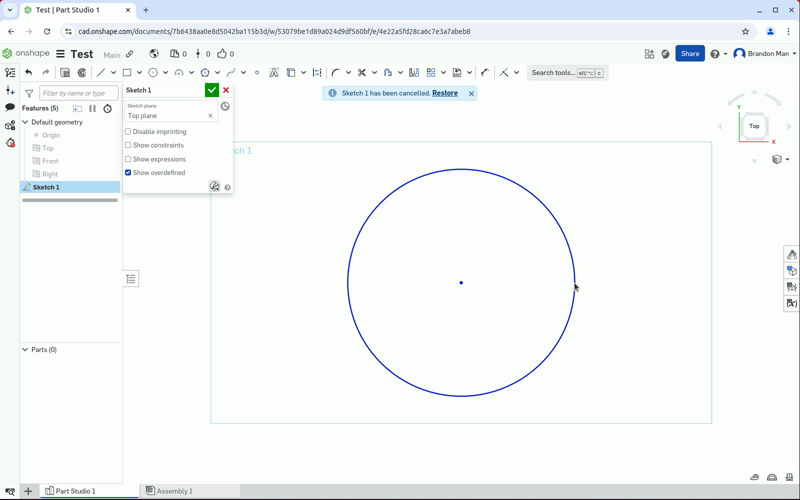
mouse_move(503, 303)
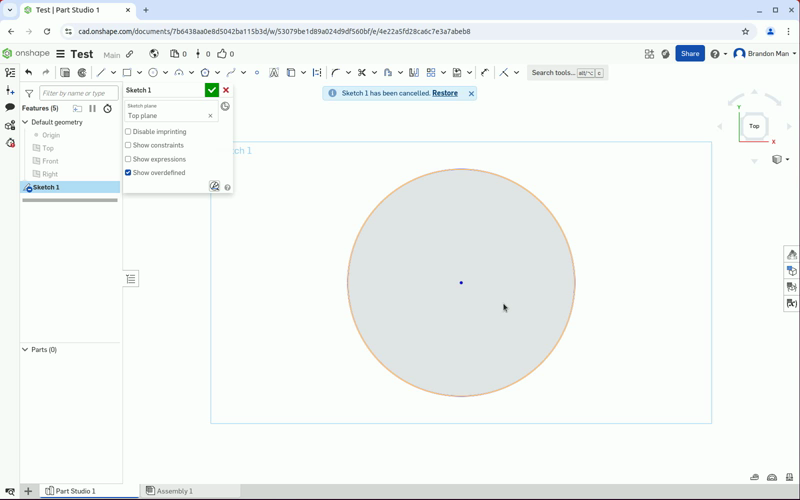
click(503, 303)
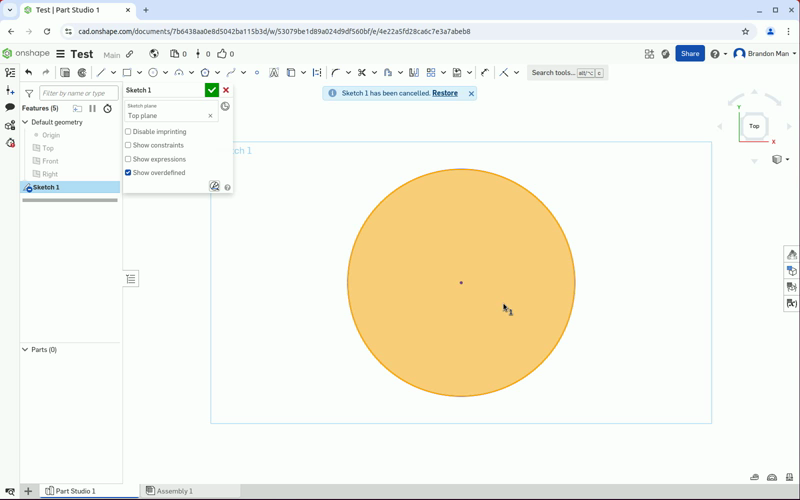
mouse_move(73, 352)
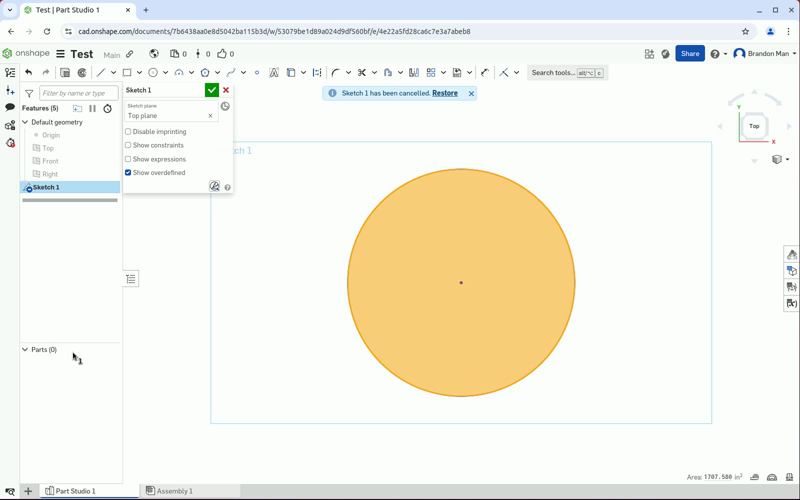
key(shift+y)
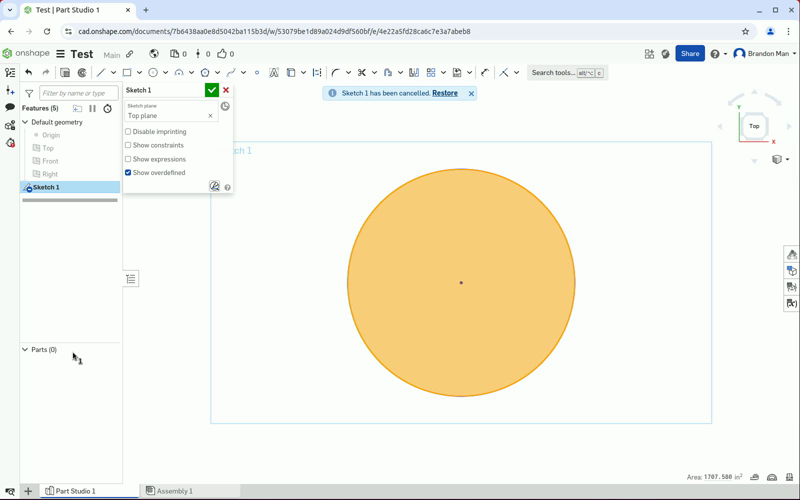
key(shift+e)
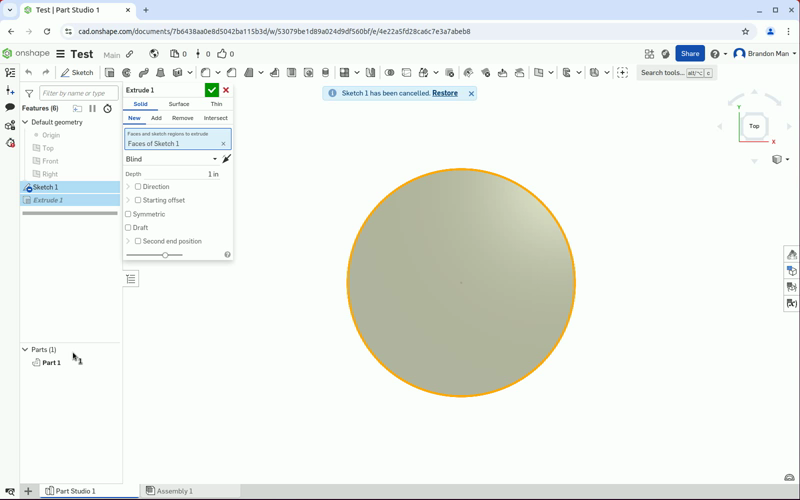
mouse_move(143, 106)
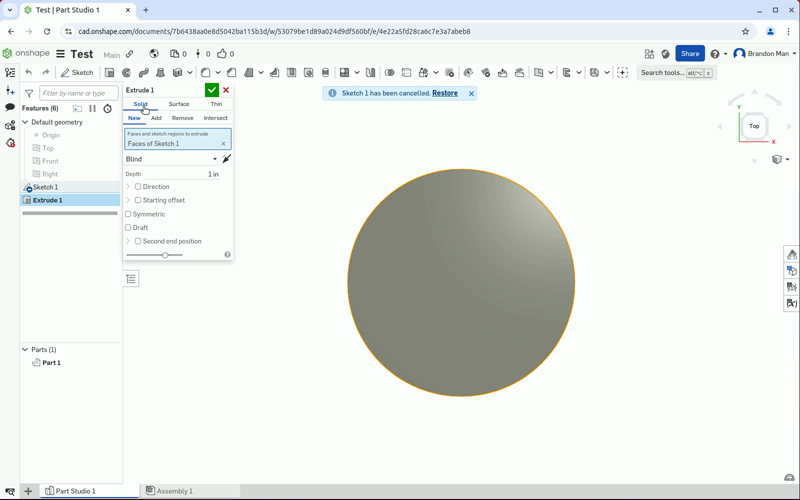
click(143, 106)
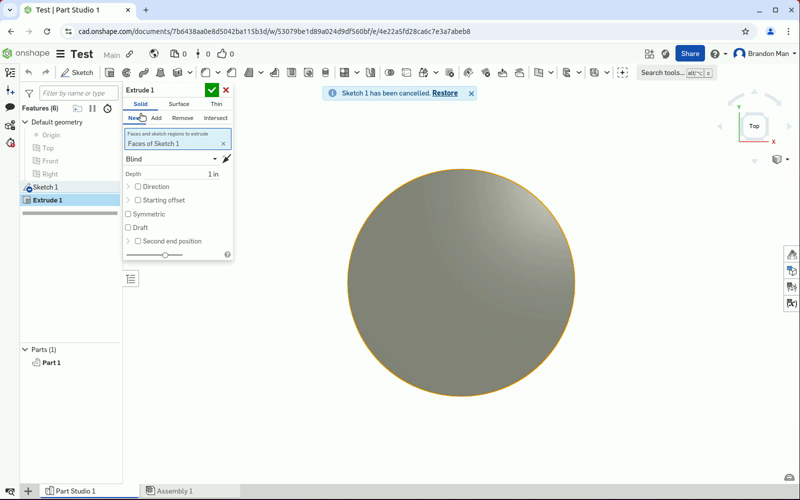
mouse_move(137, 120)
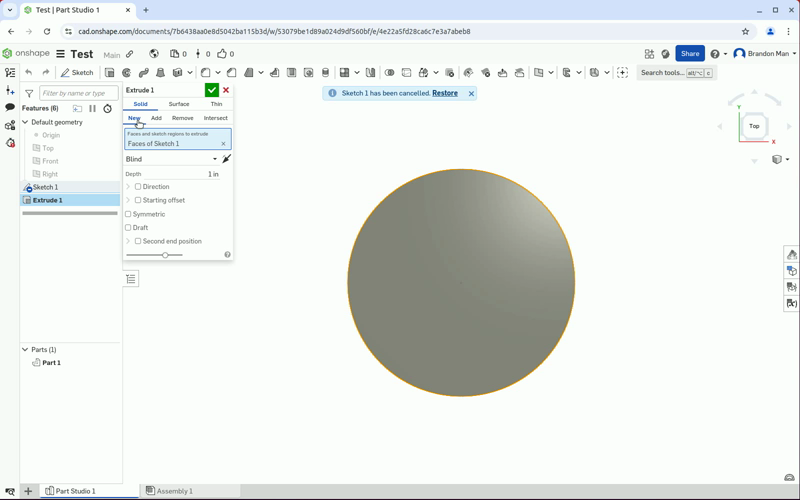
click(137, 120)
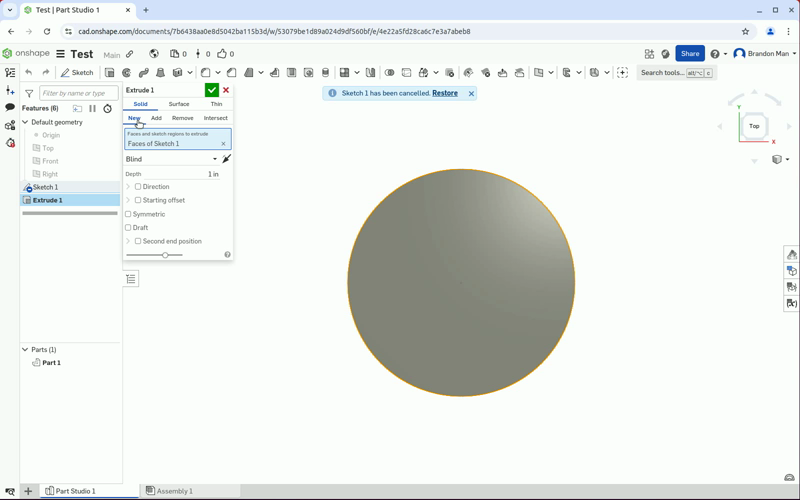
key(tab, 4)
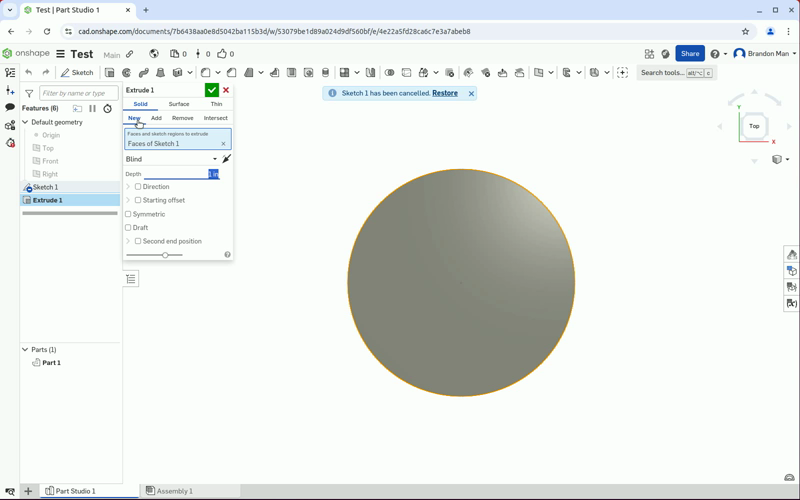
text(11.554)
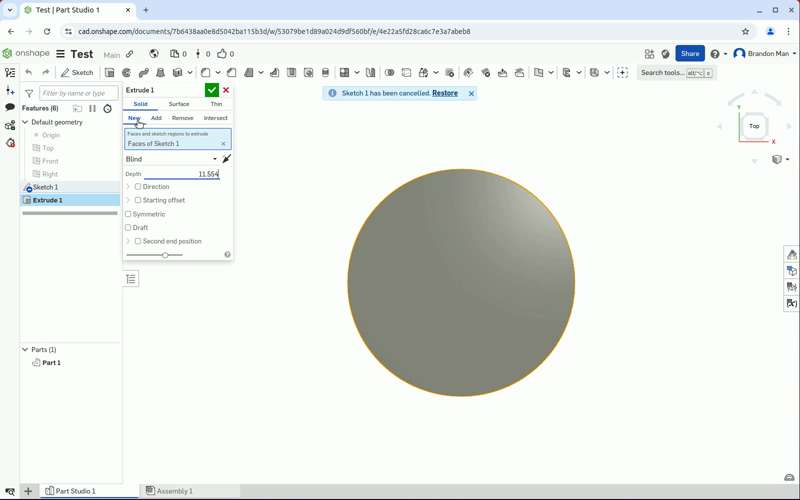
key(enter)
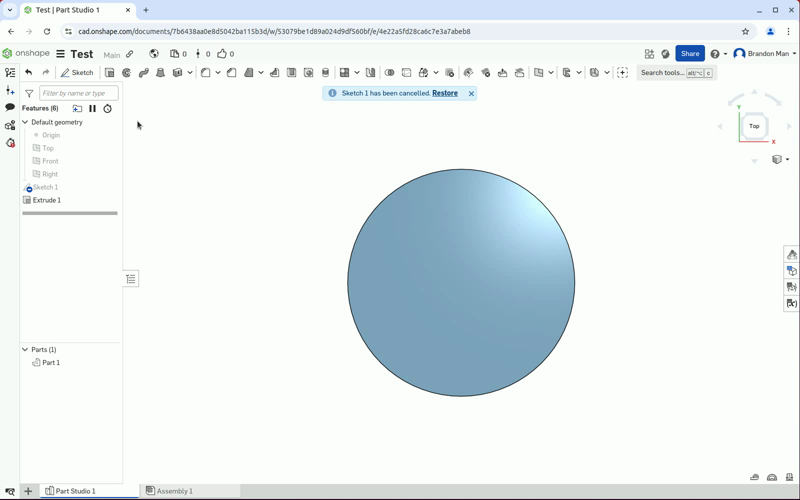
key(shift+h)
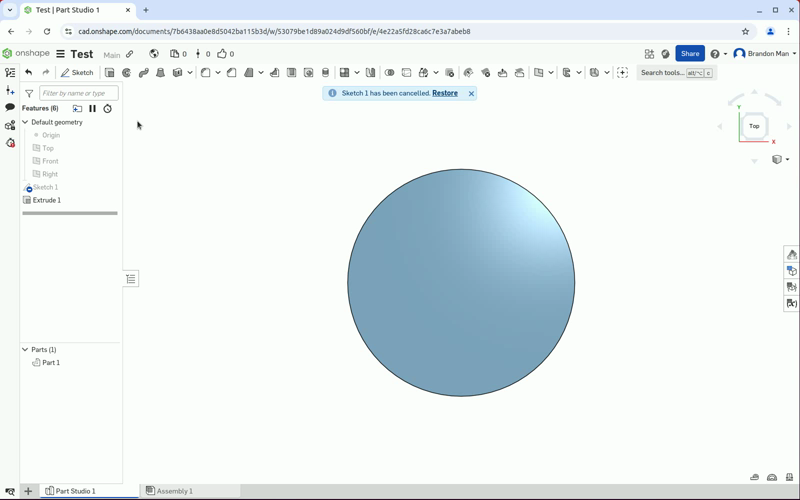
key(shift+h)
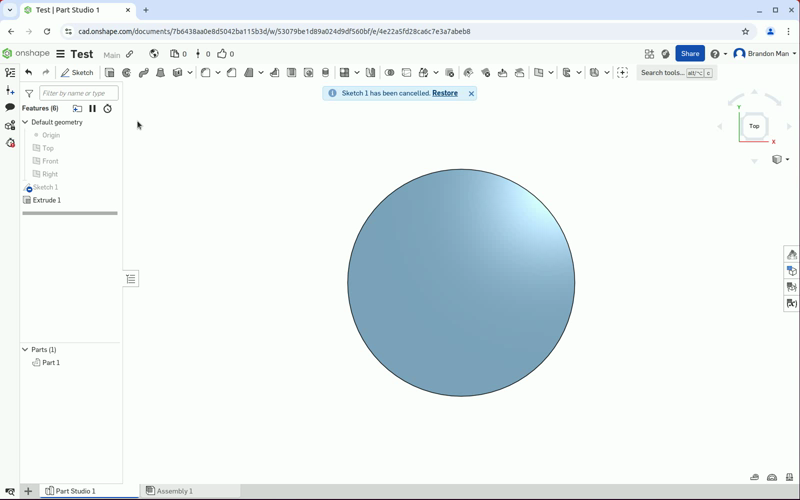
mouse_move(73, 189)
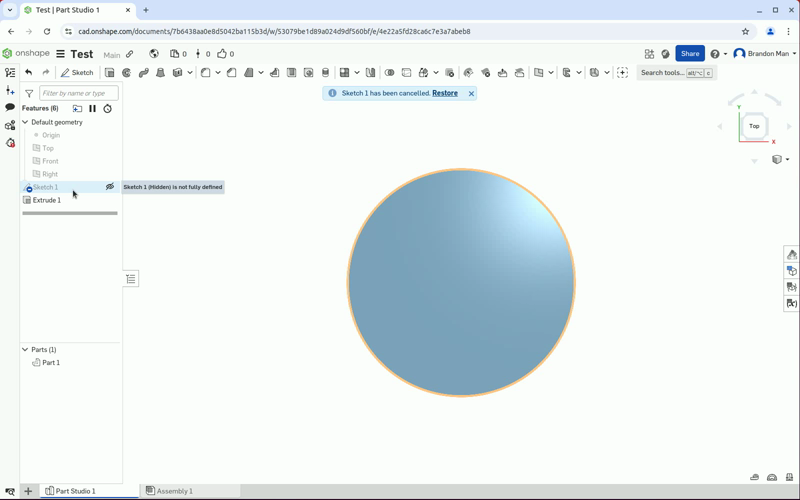
click(73, 189)
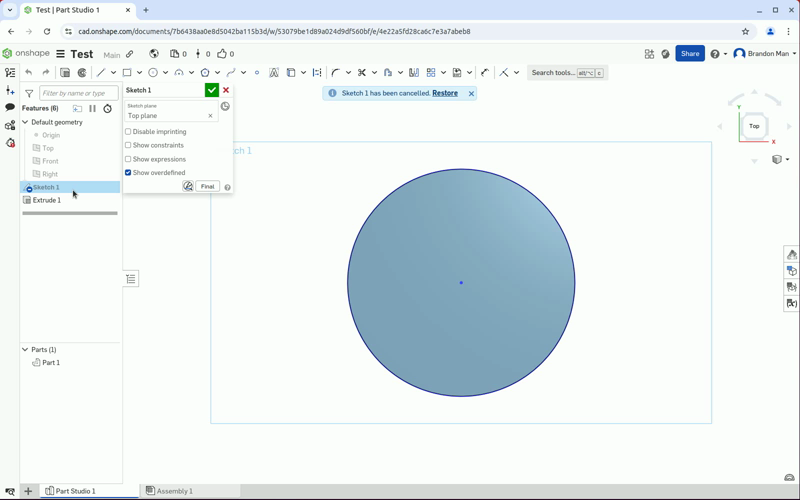
mouse_move(229, 92)
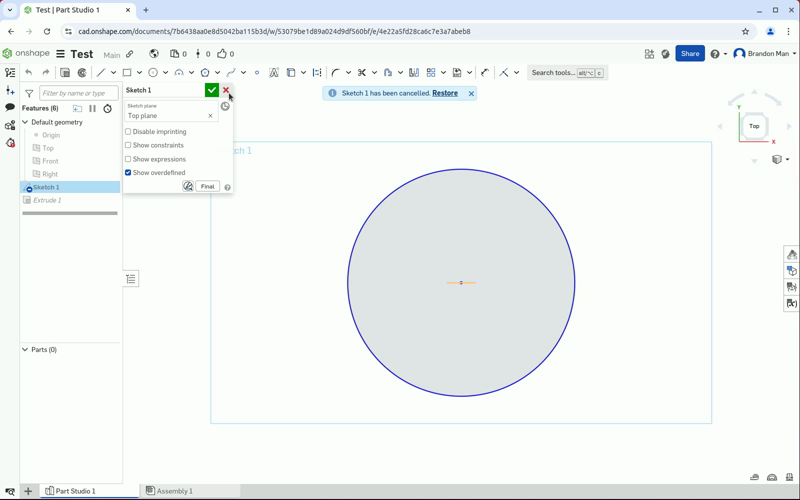
click(229, 92)
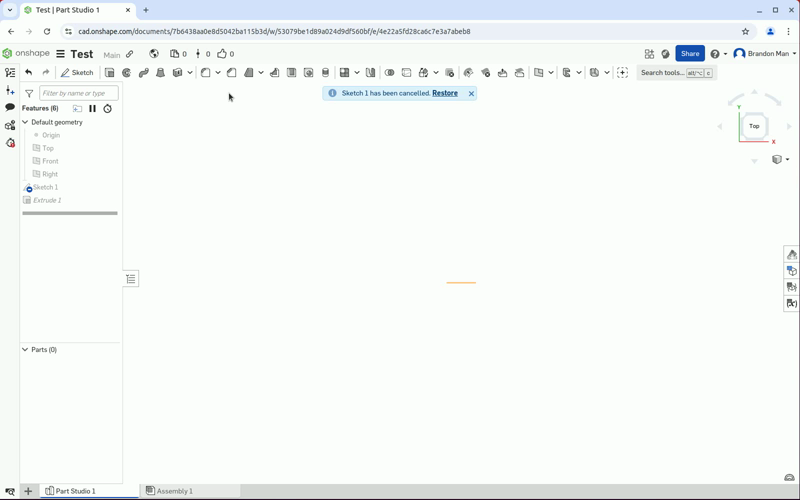
mouse_move(73, 352)
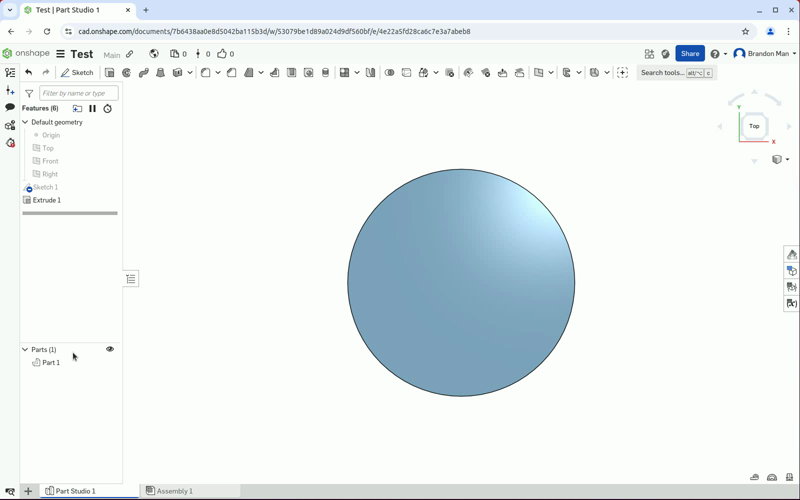
key(y)
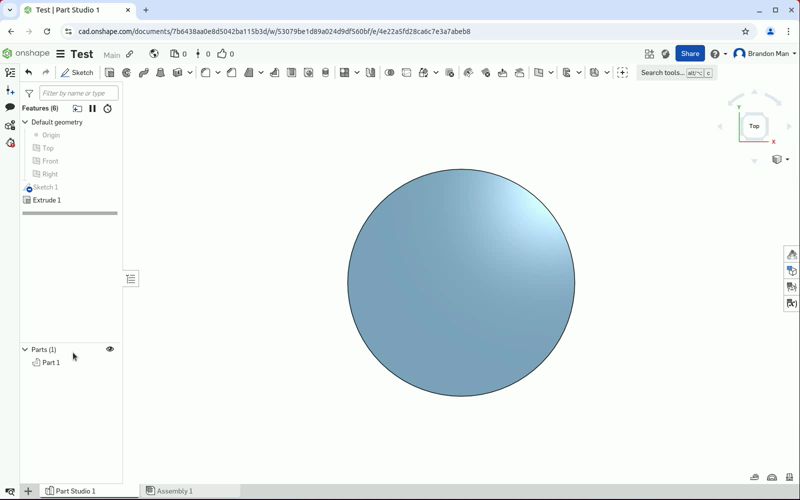
key(shift+p)
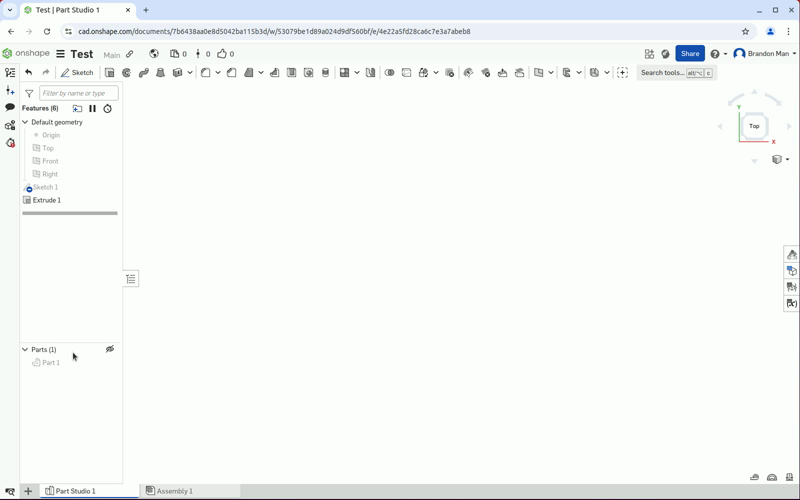
key(space)
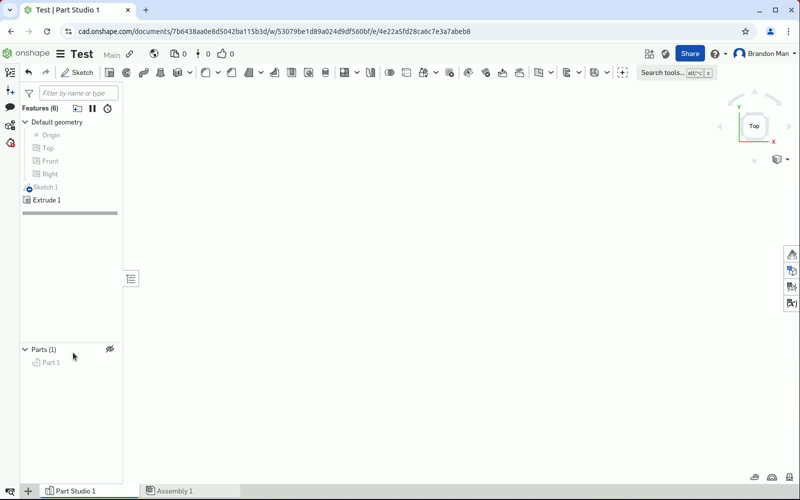
key_down(shift)
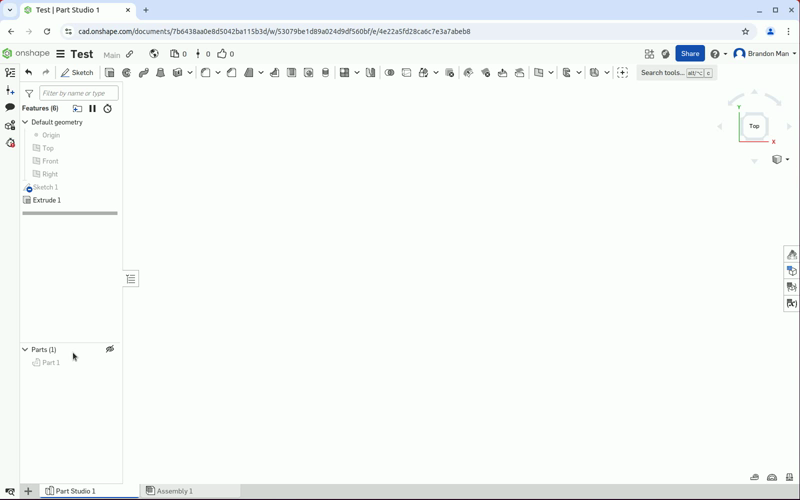
key(up)
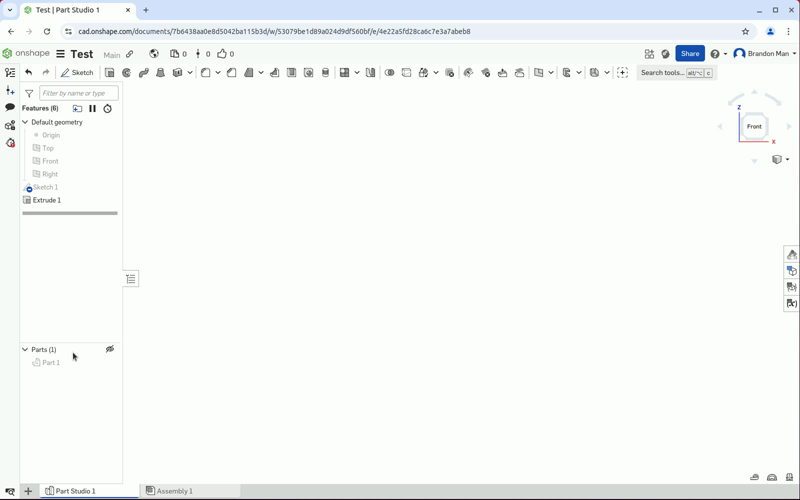
key_up(shift)
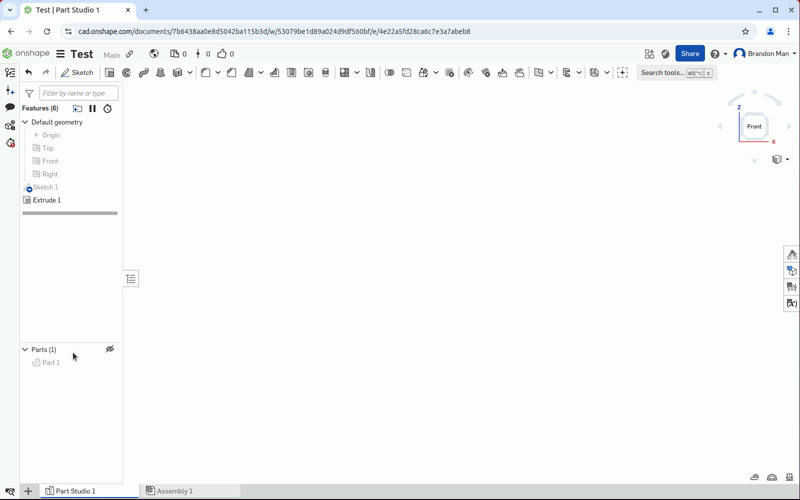
key(space)
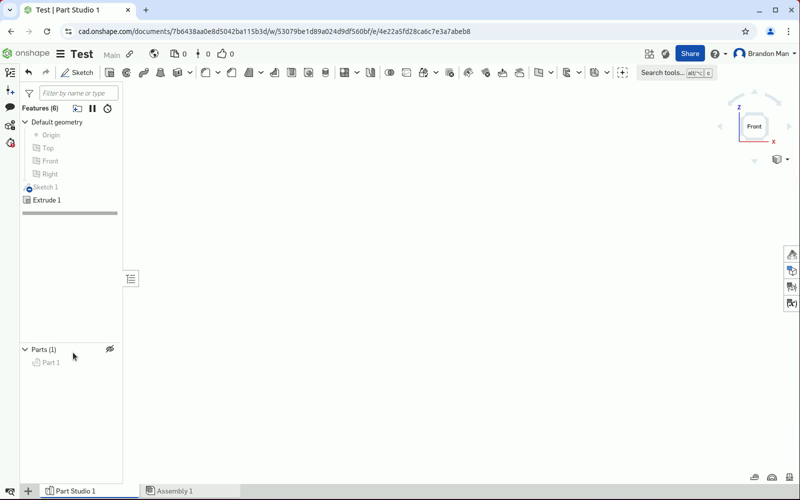
key_down(shift)
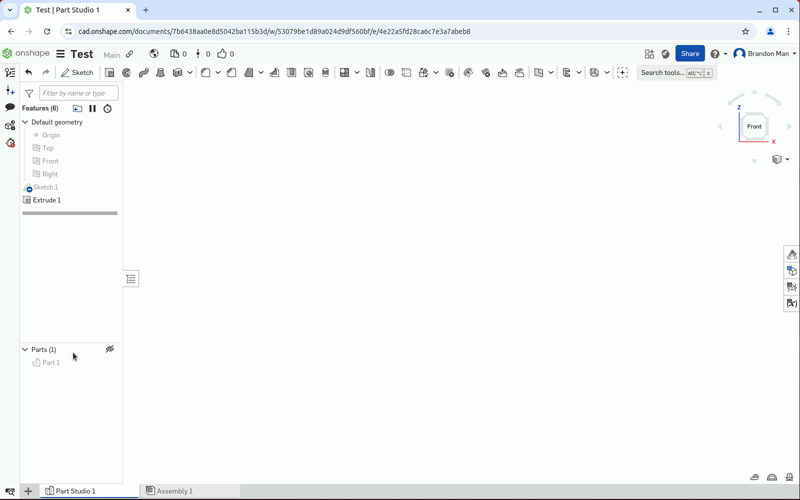
key(left)
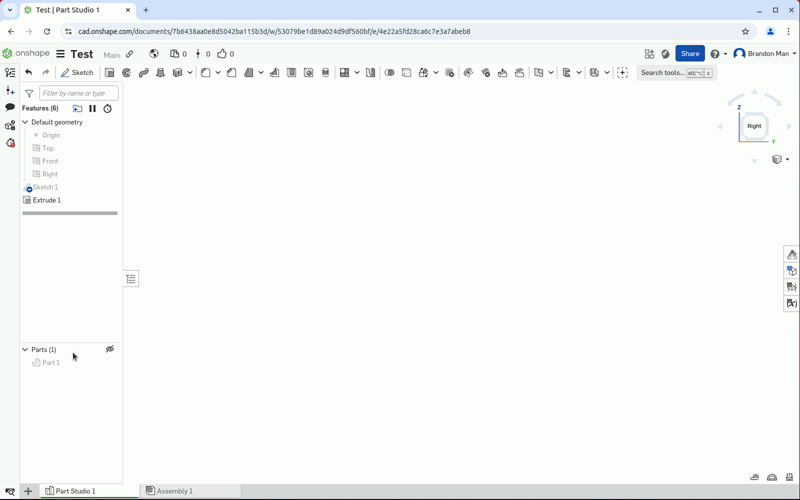
key_up(shift)
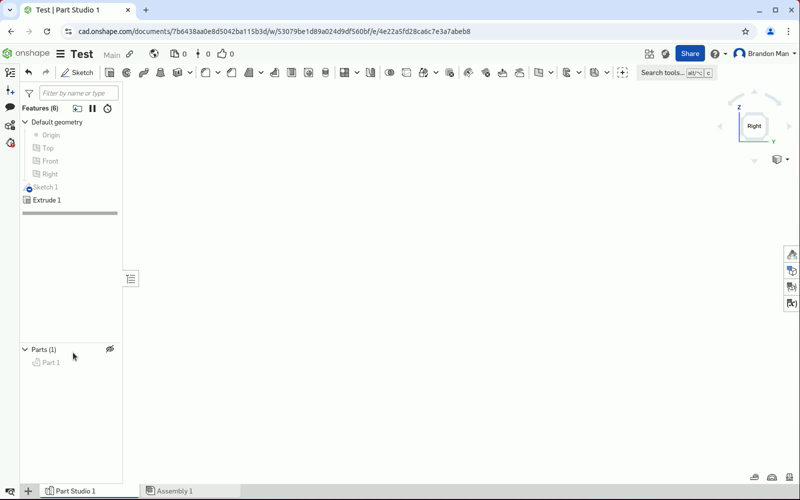
mouse_move(73, 352)
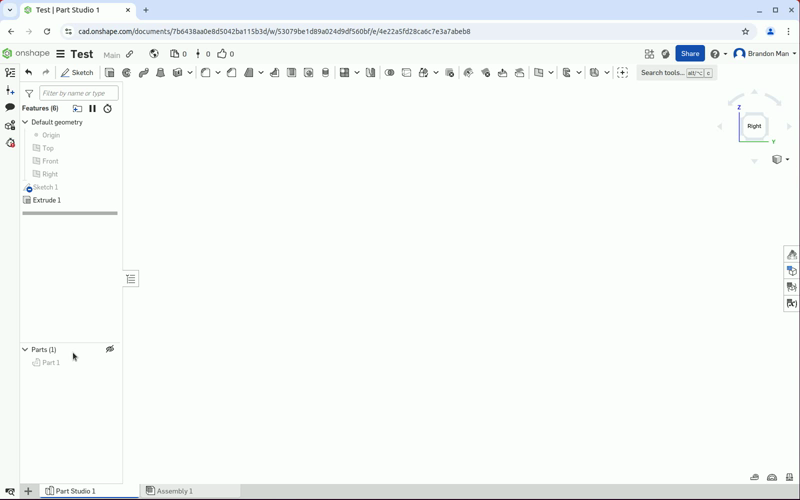
key(shift+y)
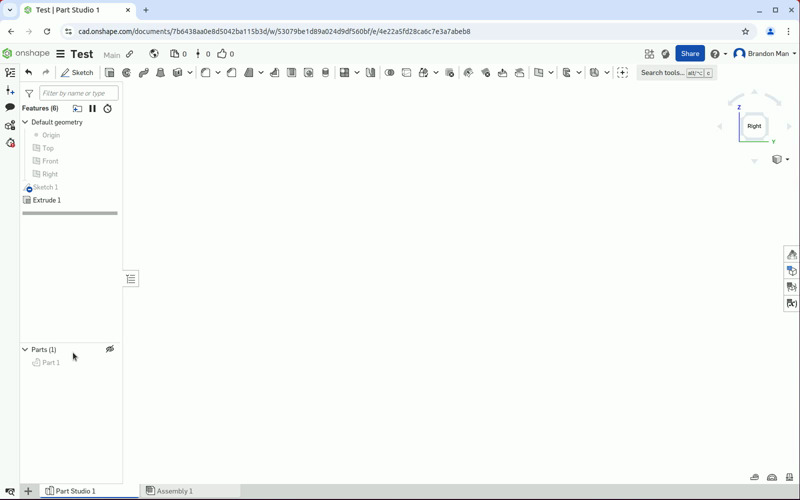
key(shift+s)
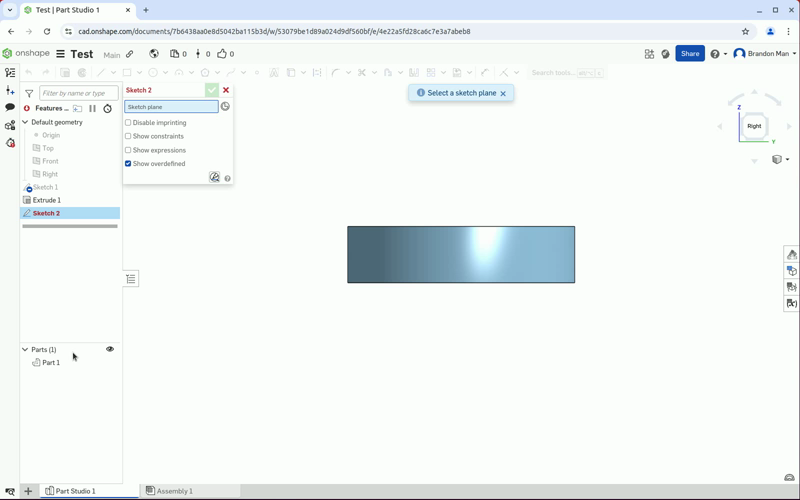
mouse_move(73, 176)
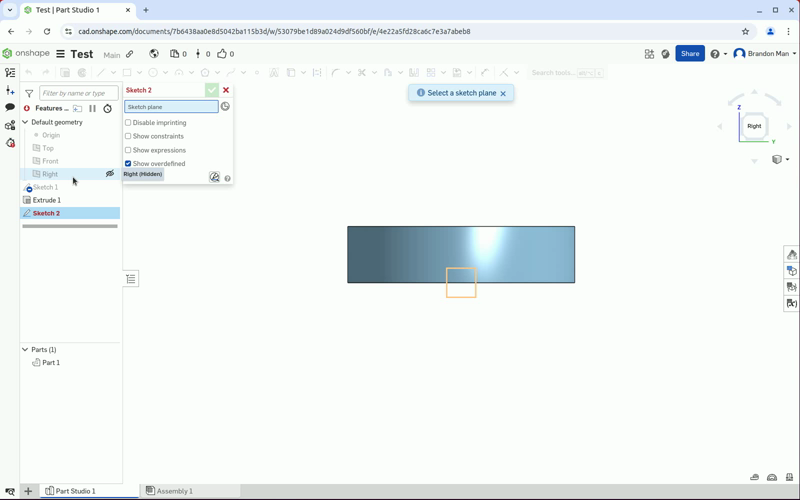
click(73, 176)
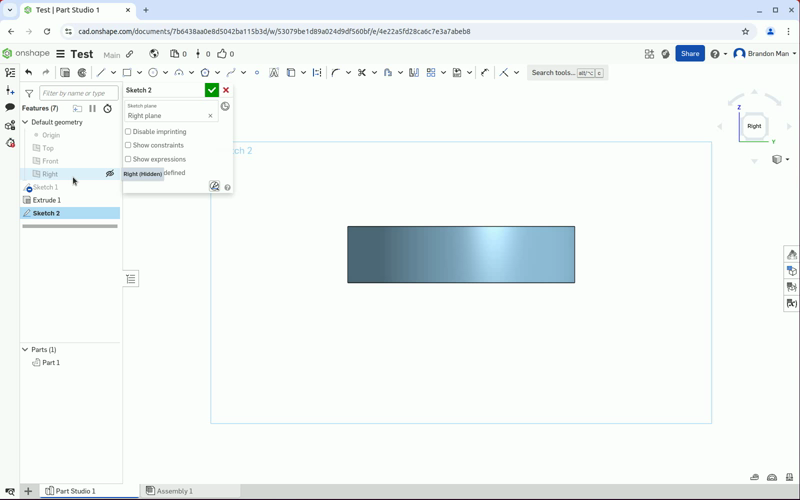
mouse_move(73, 352)
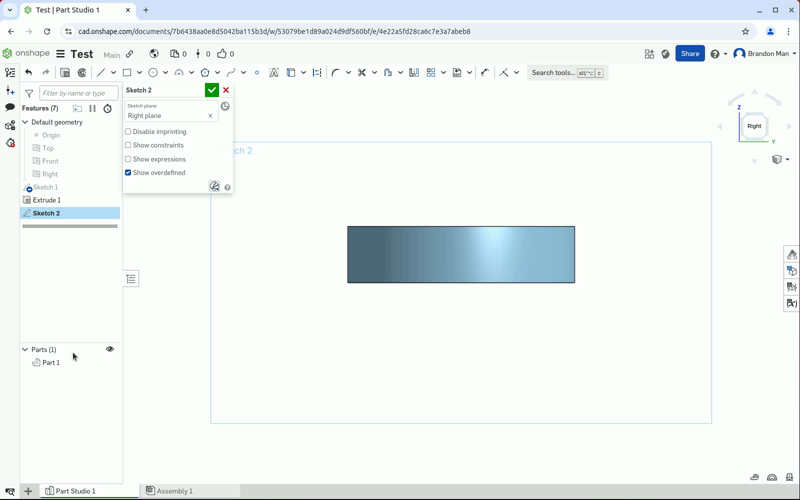
key(y)
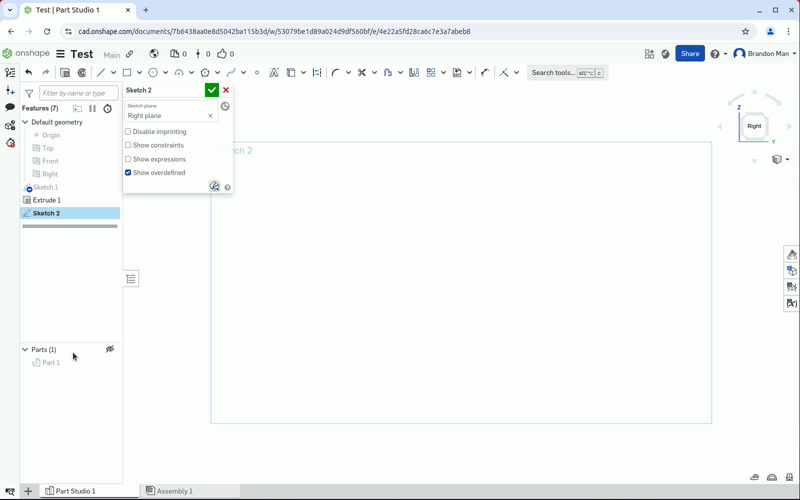
key(c)
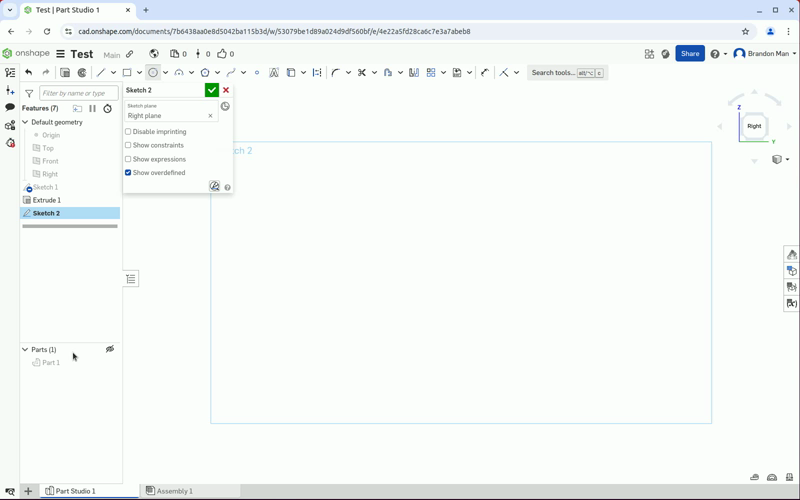
key_down(shift)
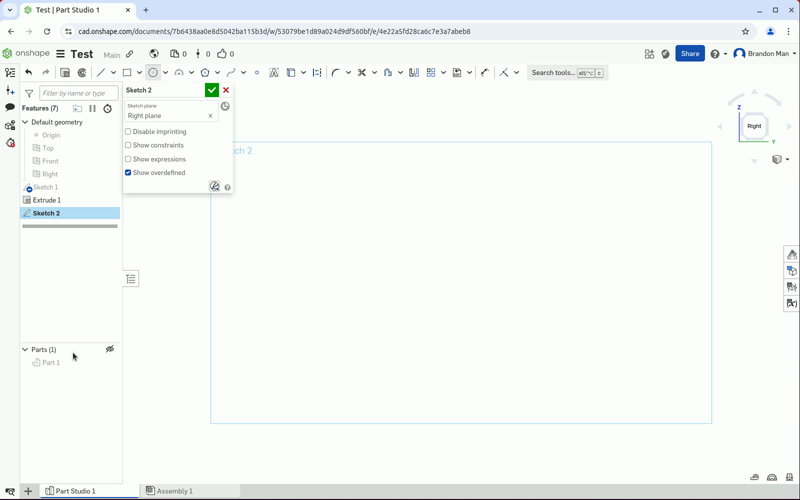
mouse_move(461, 226)
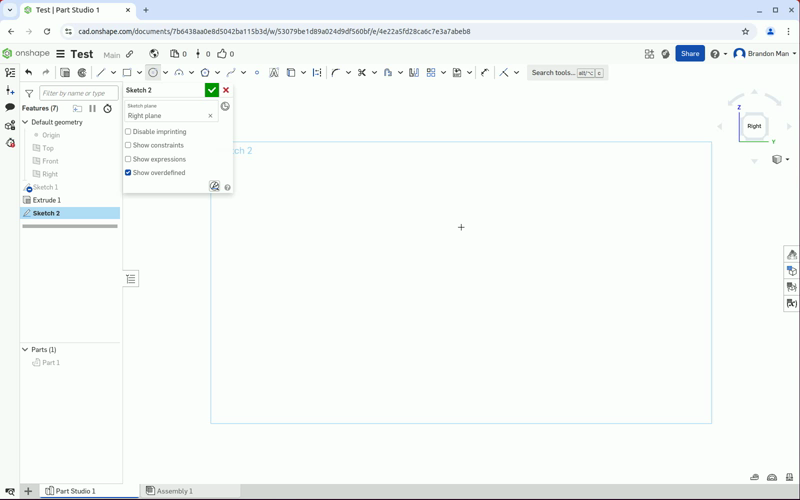
click(461, 226)
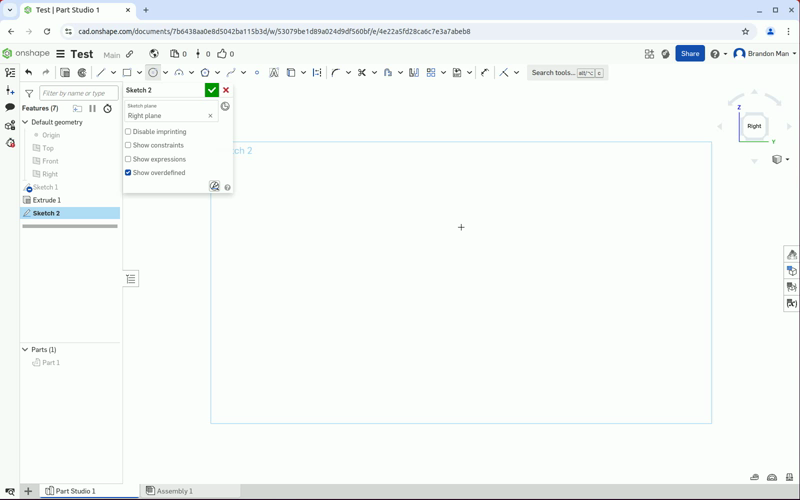
key_up(shift)
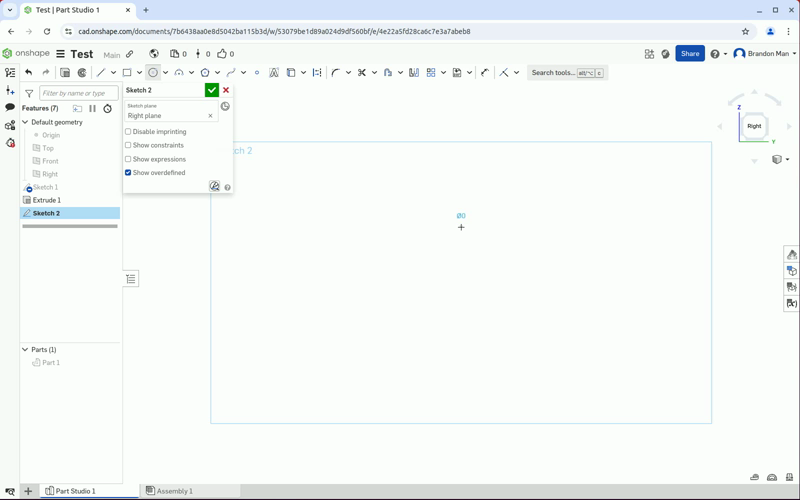
mouse_move(518, 226)
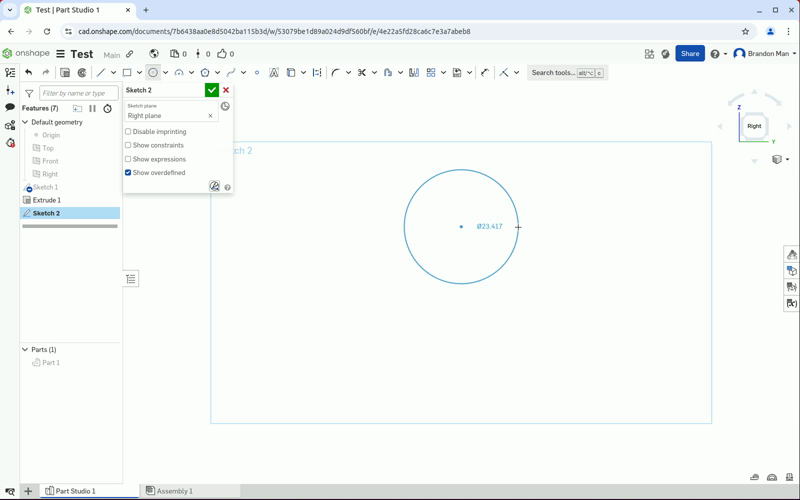
click(518, 226)
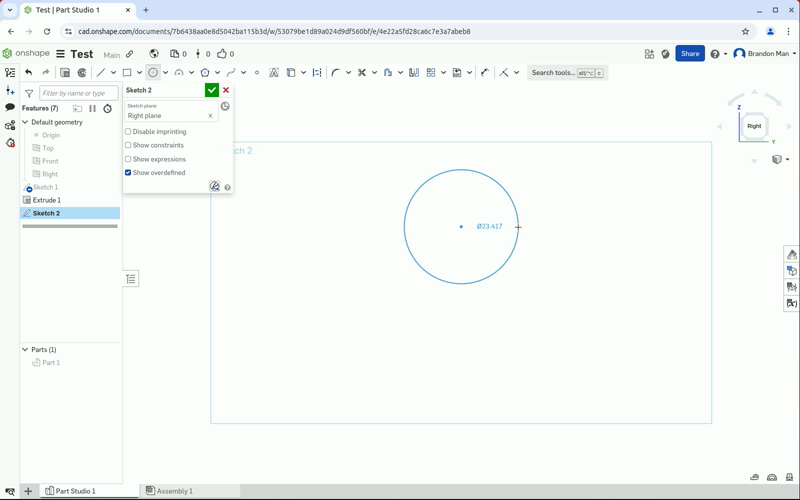
key(esc)
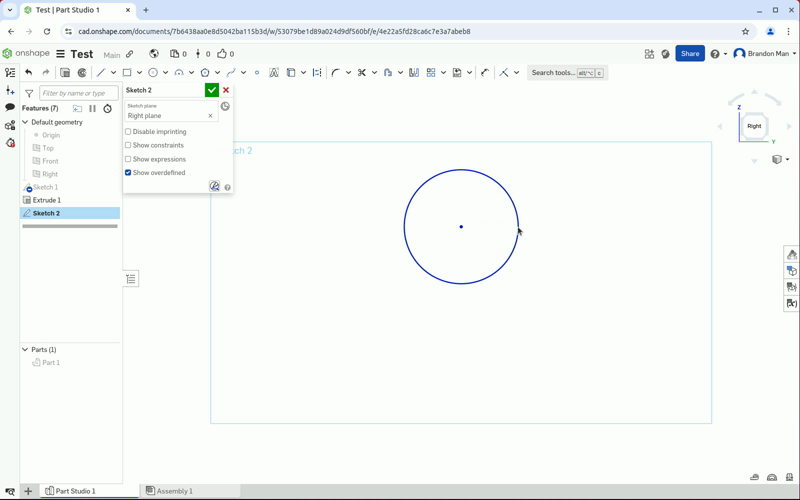
key(c)
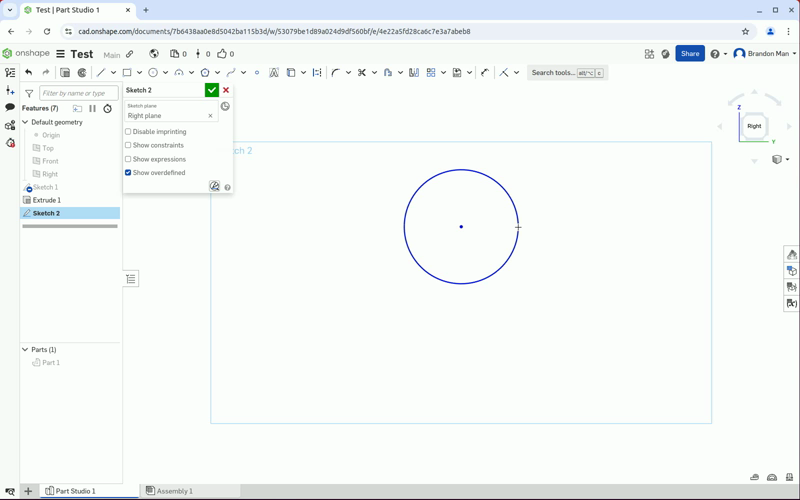
key_down(shift)
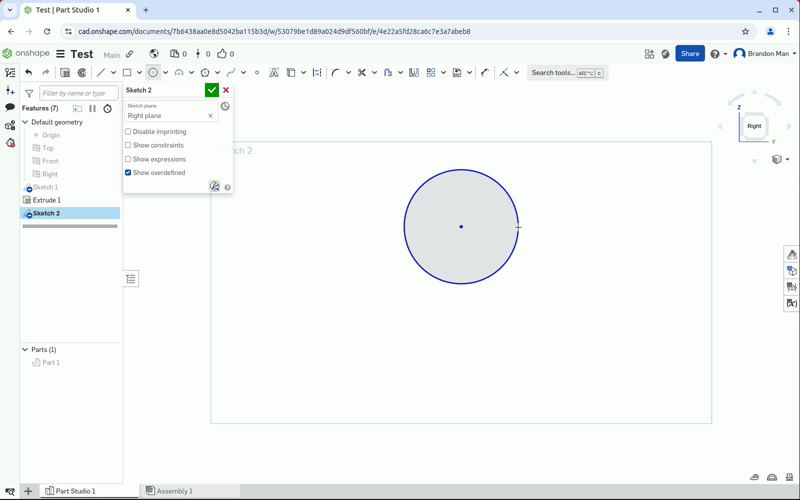
mouse_move(461, 198)
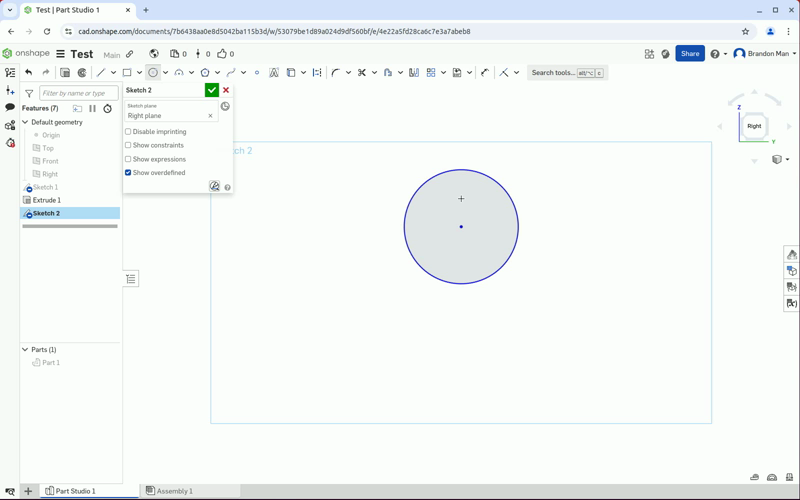
click(461, 198)
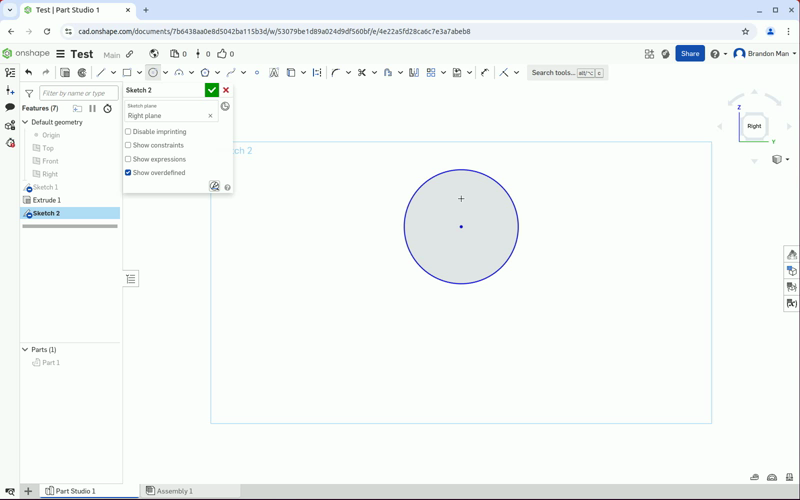
key_up(shift)
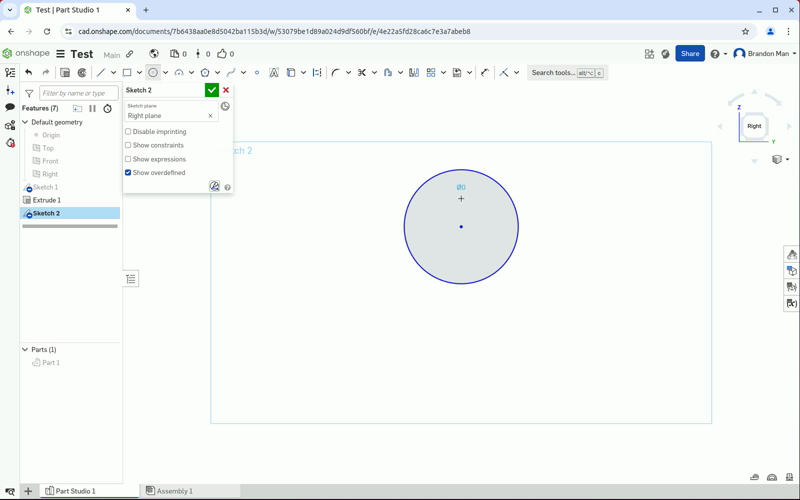
mouse_move(470, 198)
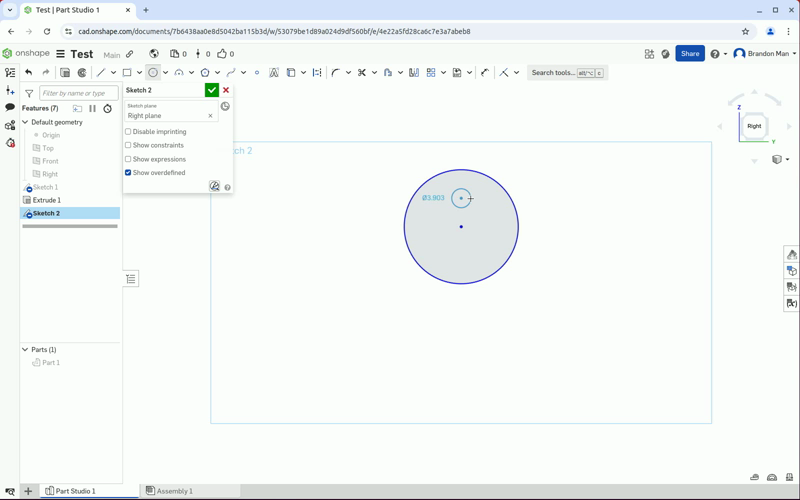
click(470, 198)
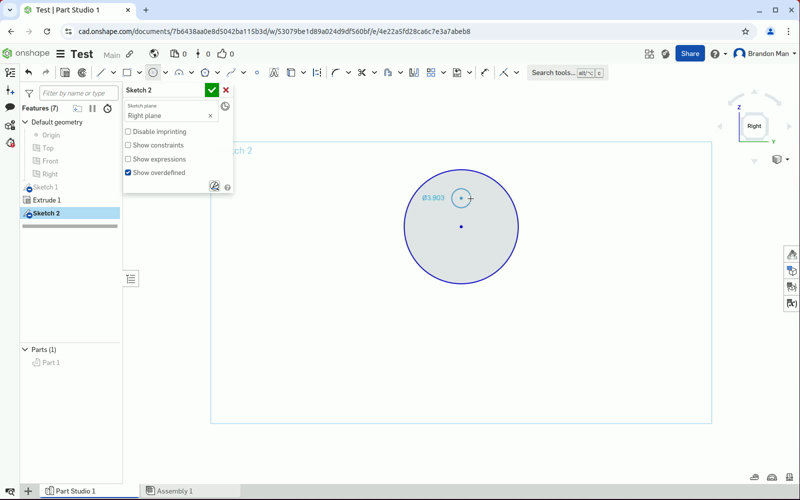
key(esc)
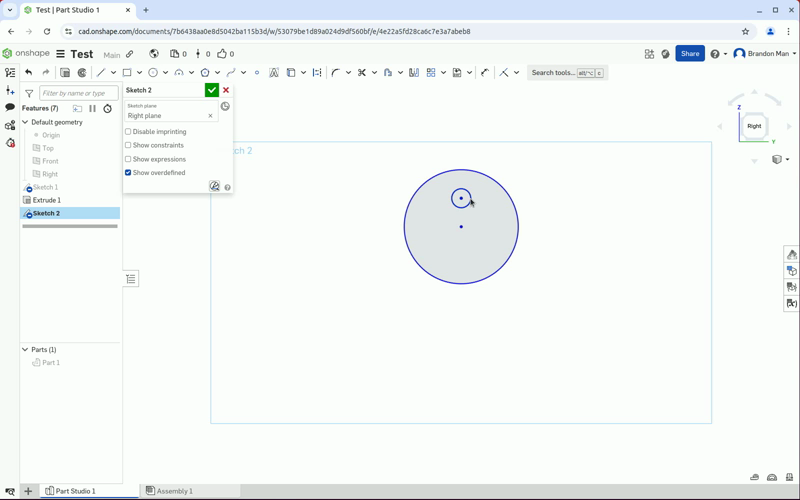
mouse_move(422, 228)
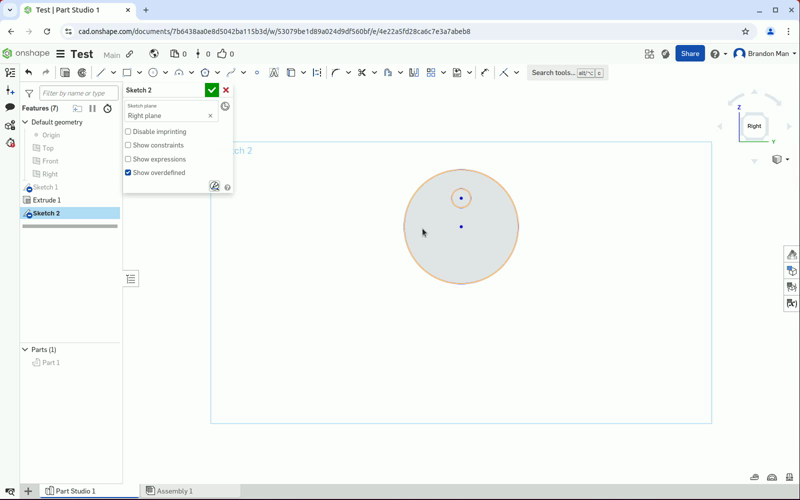
click(422, 228)
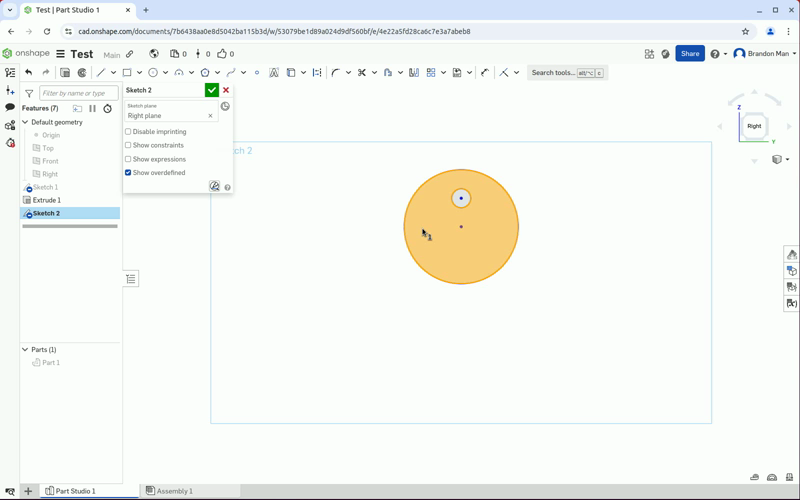
mouse_move(73, 352)
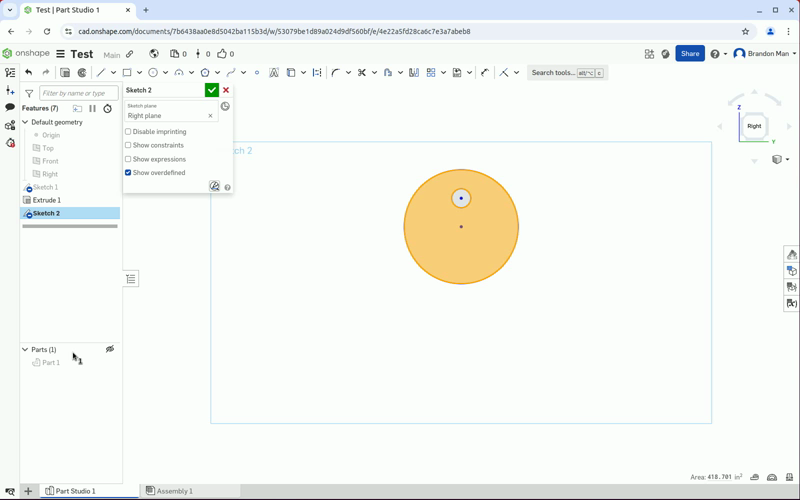
key(shift+y)
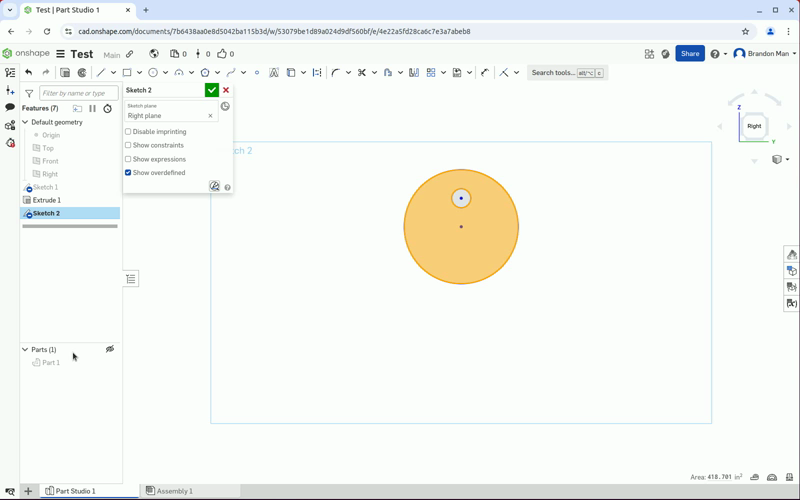
key(shift+e)
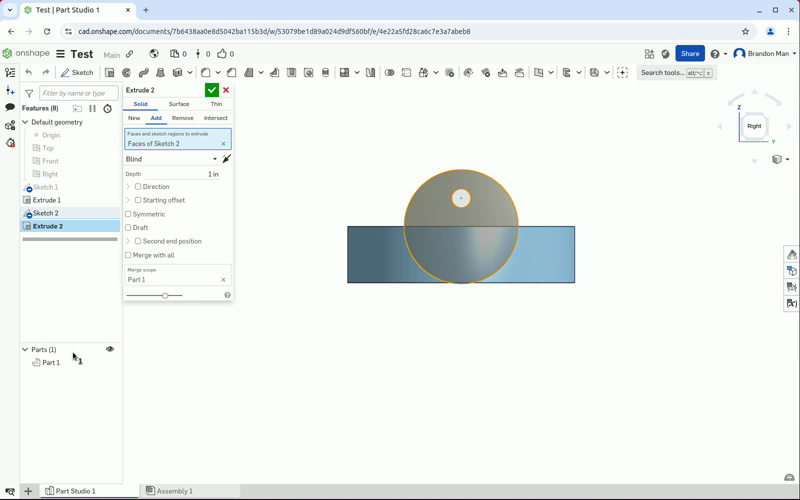
mouse_move(143, 106)
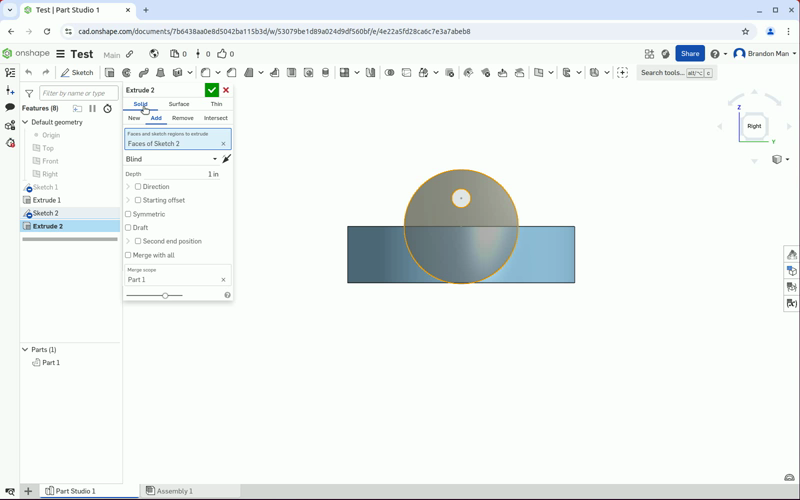
click(143, 106)
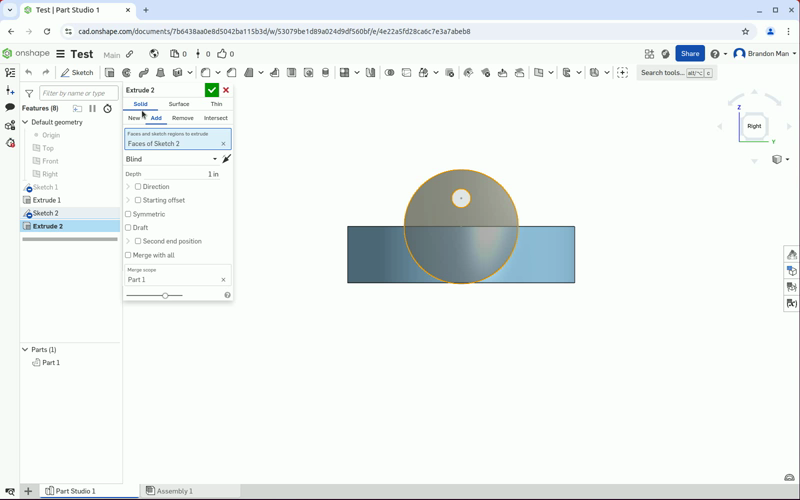
mouse_move(137, 120)
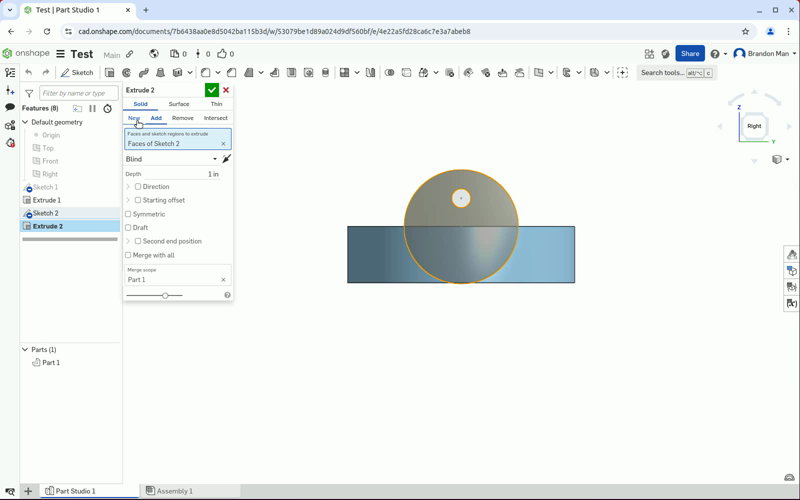
click(137, 120)
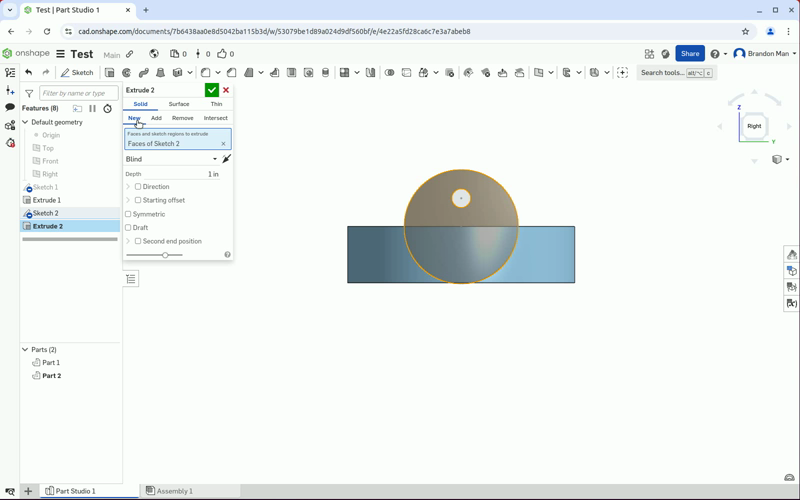
key(tab, 4)
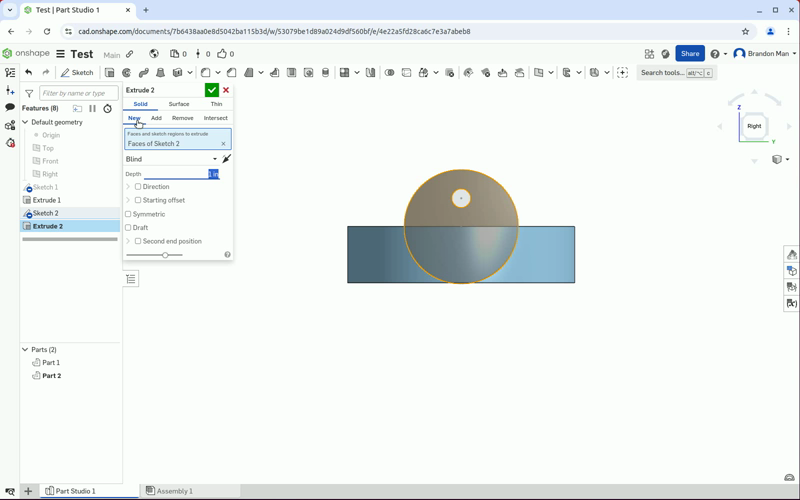
text(9.628)
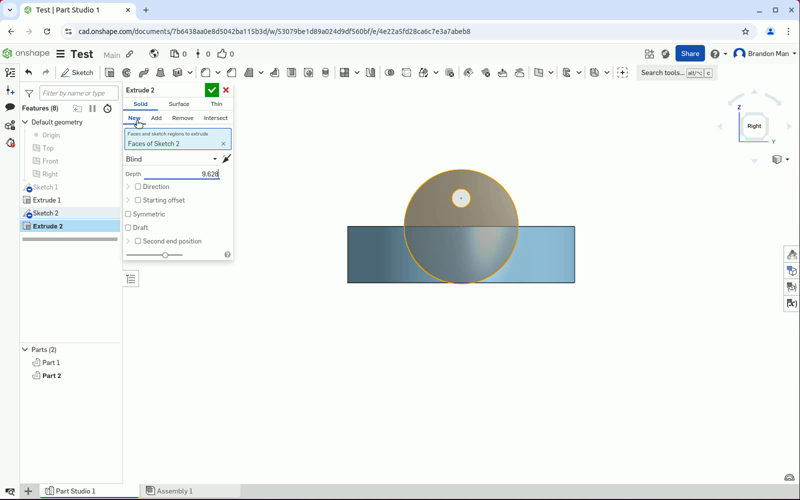
key(tab, 3)
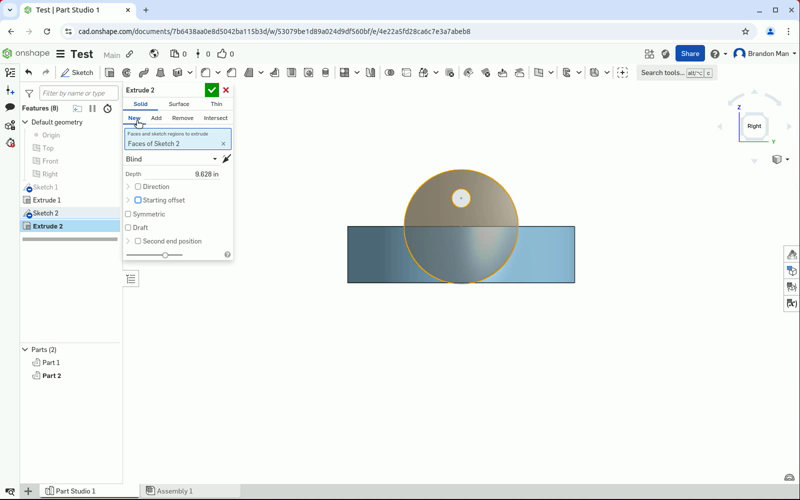
key(tab, 2)
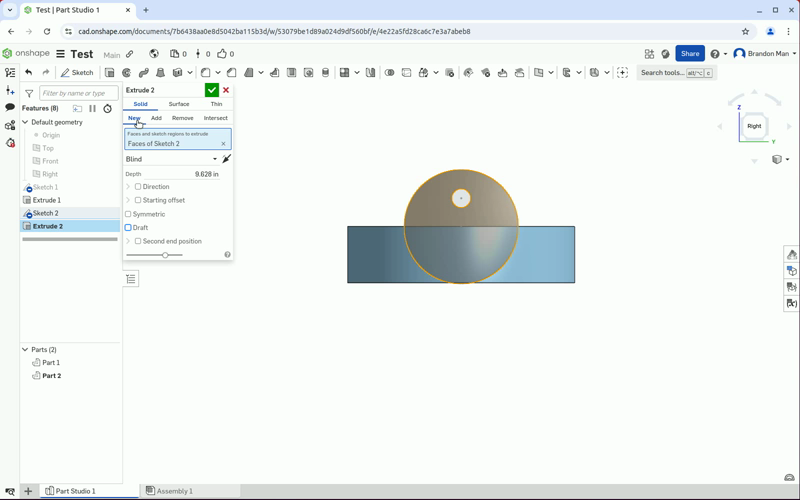
key(space)
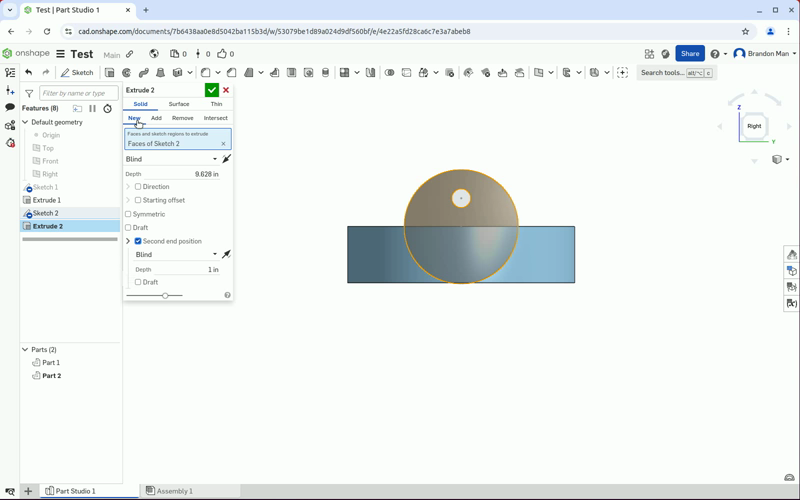
key(tab, 3)
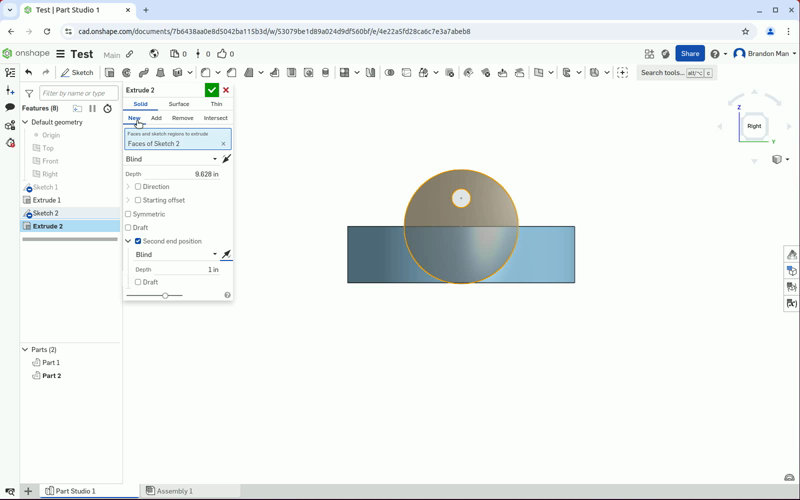
text(9.628)
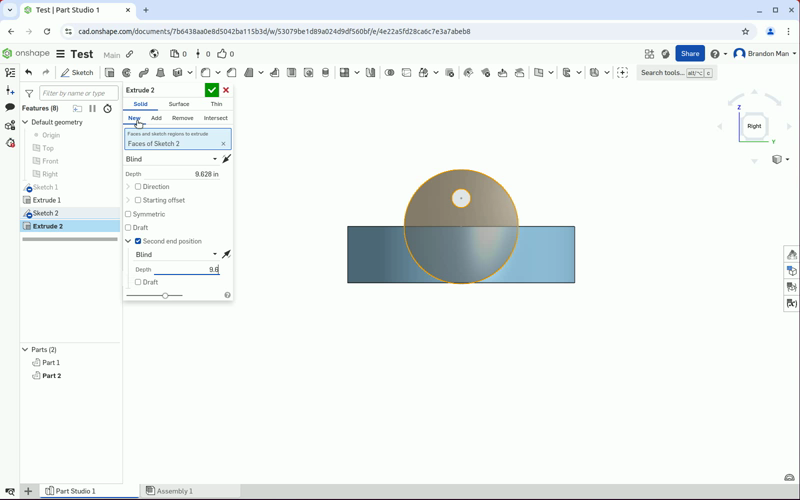
key(enter)
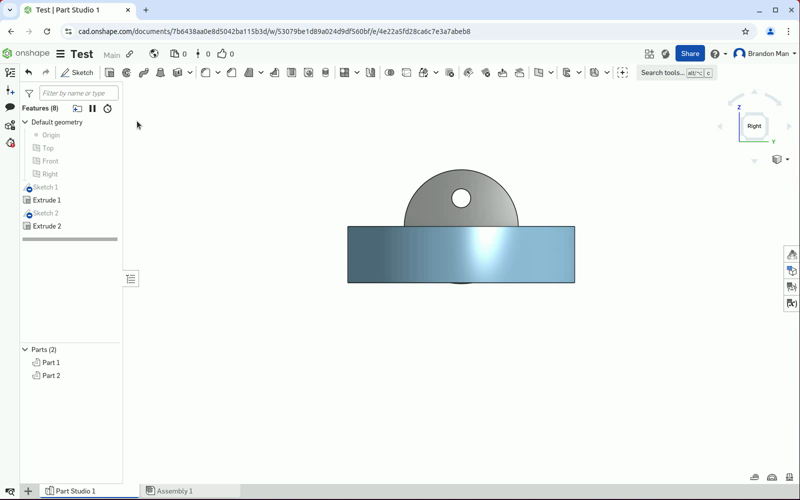
key(shift+h)
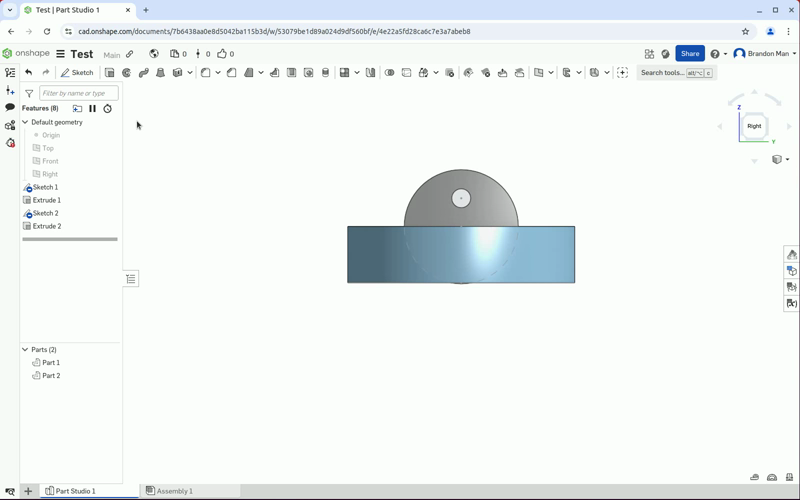
key(shift+h)
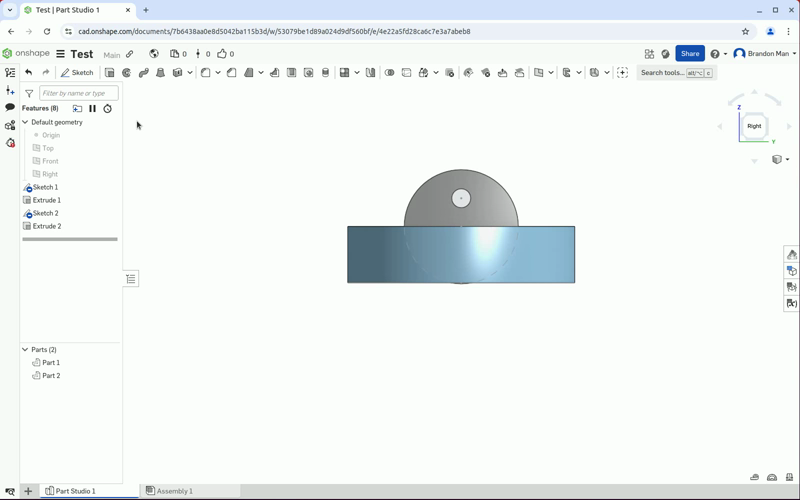
key(shift+7)
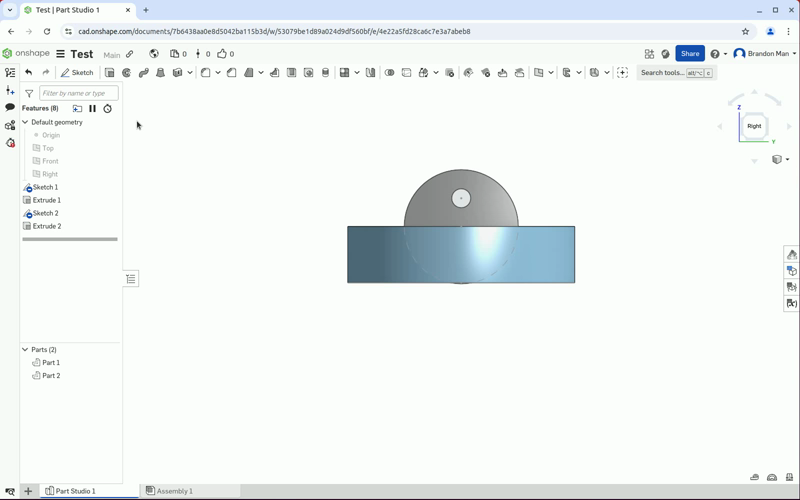
key(right, 2)
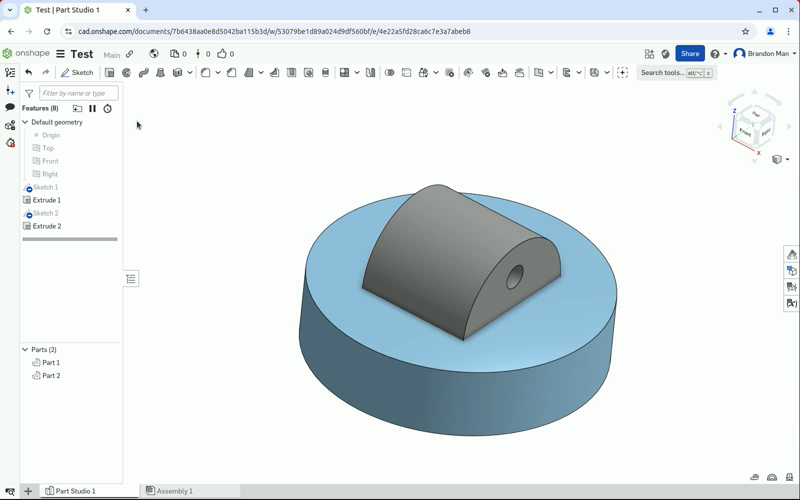
key(down, 2)
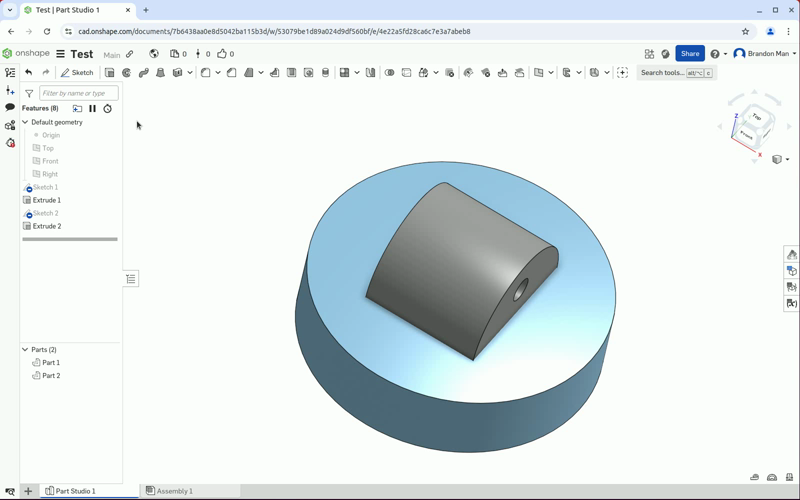
key(up, 2)
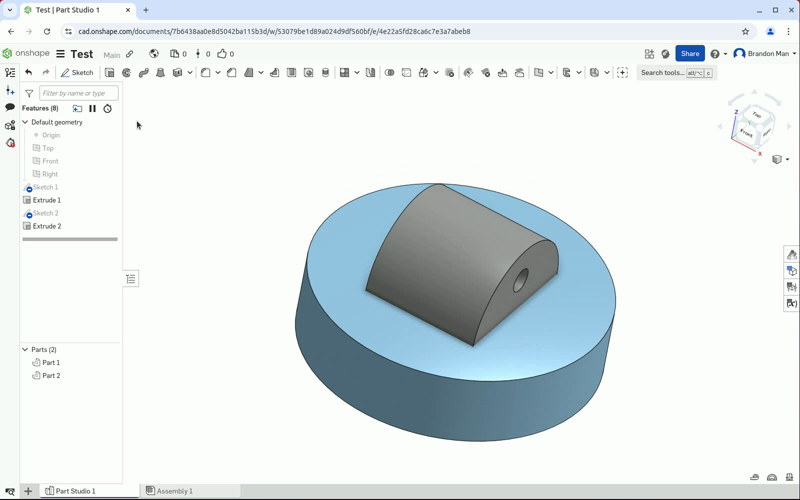
key(left, 2)
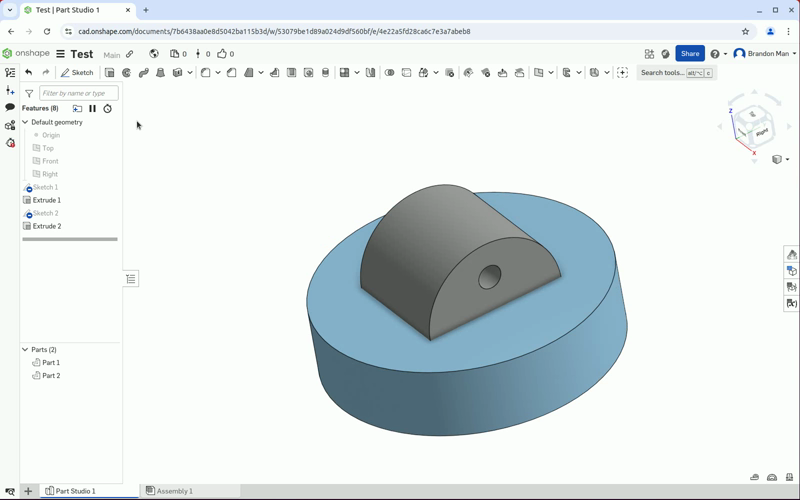
mouse_move(73, 189)
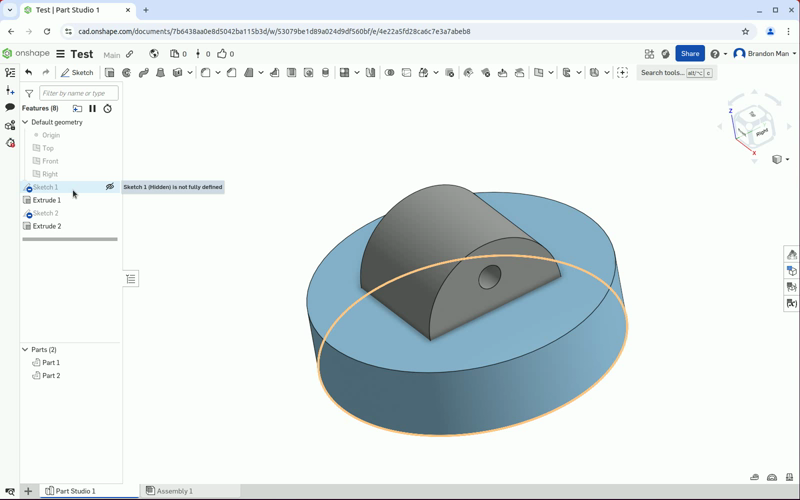
click(73, 189)